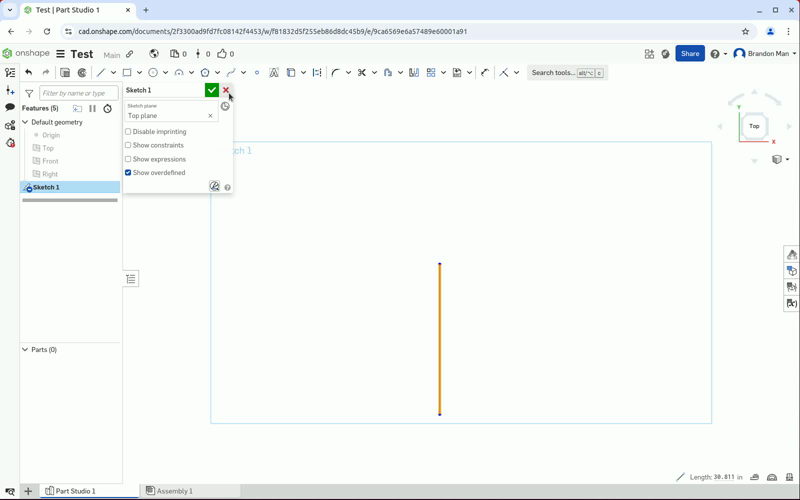
key(shift+h)
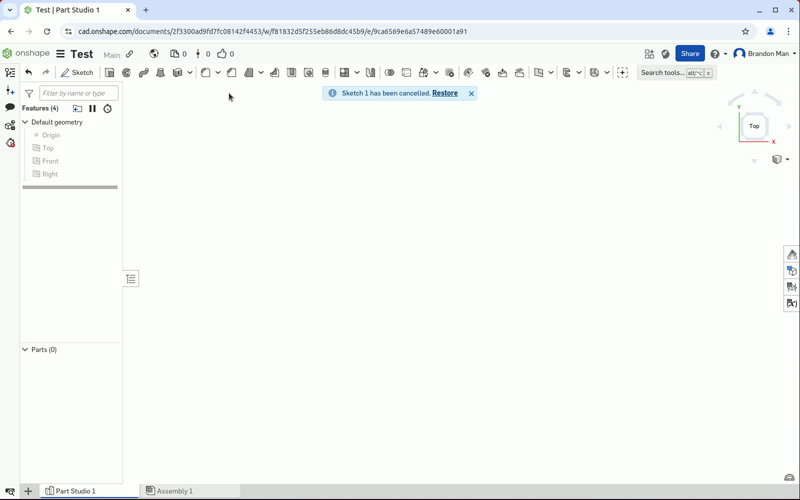
mouse_move(73, 352)
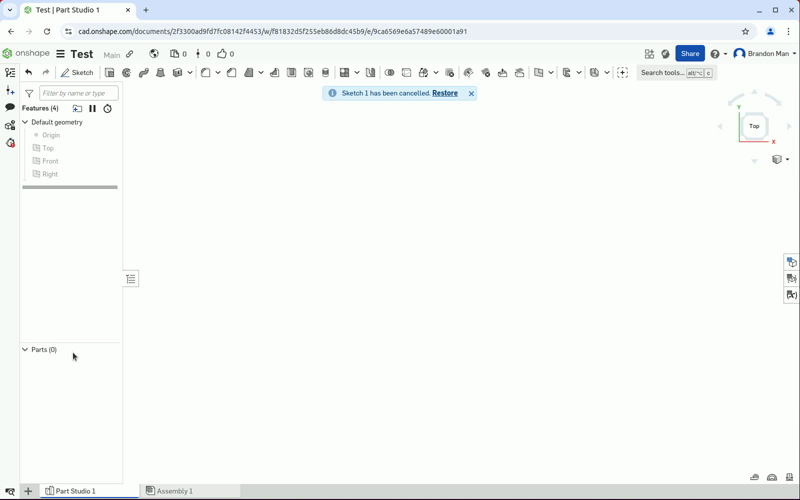
key(y)
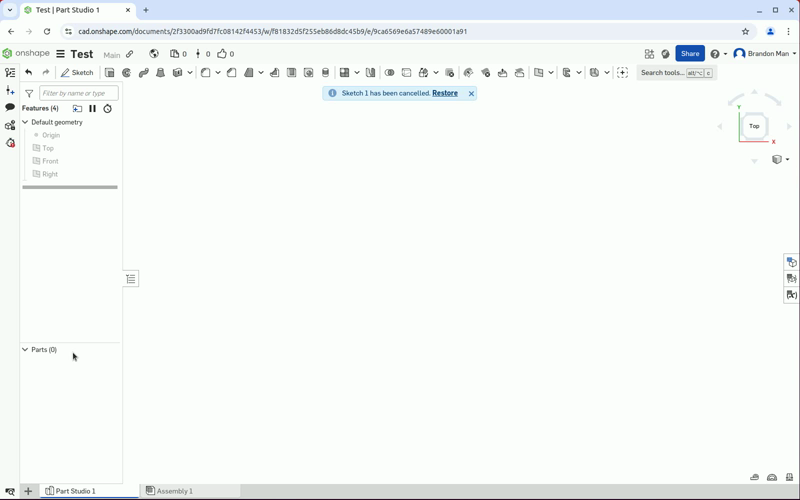
key(shift+p)
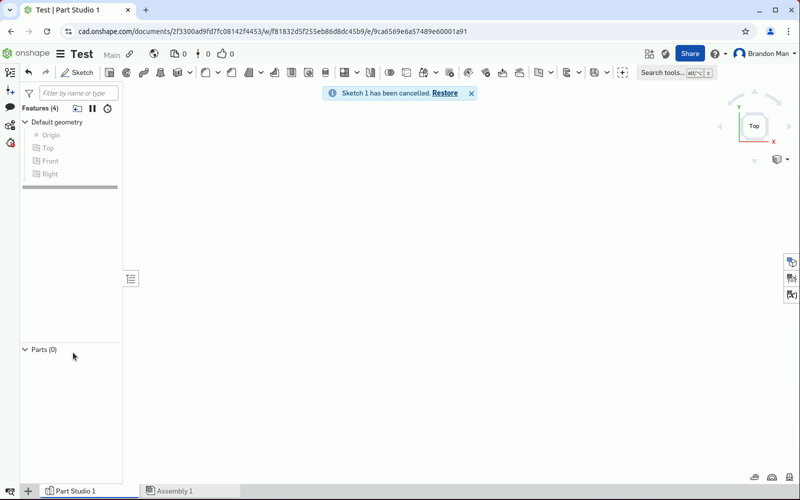
key(space)
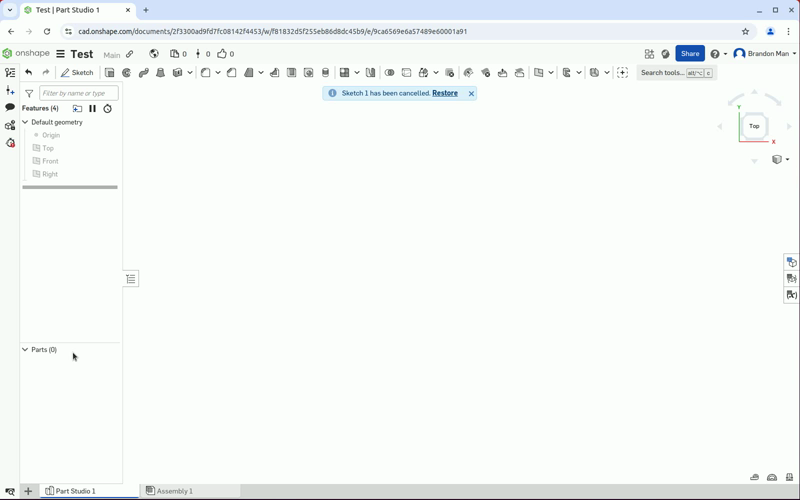
key_down(shift)
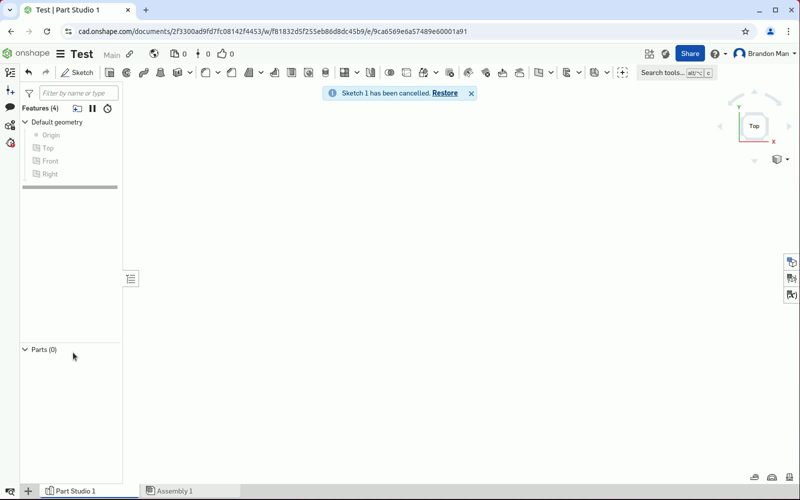
key(up)
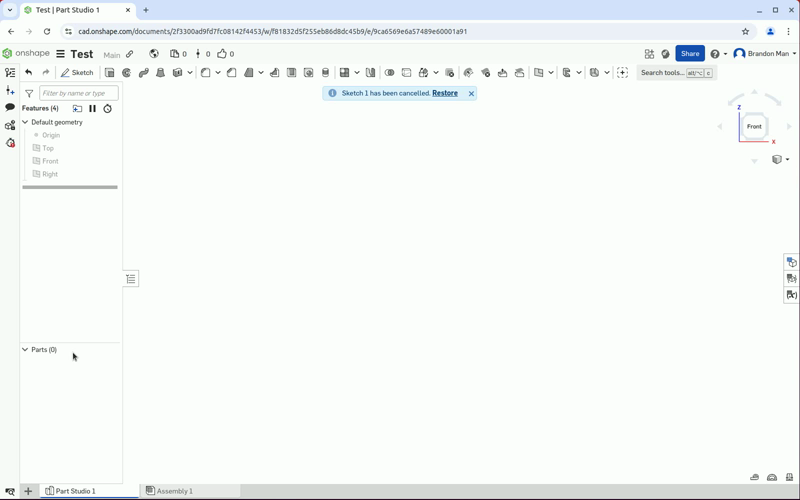
key_up(shift)
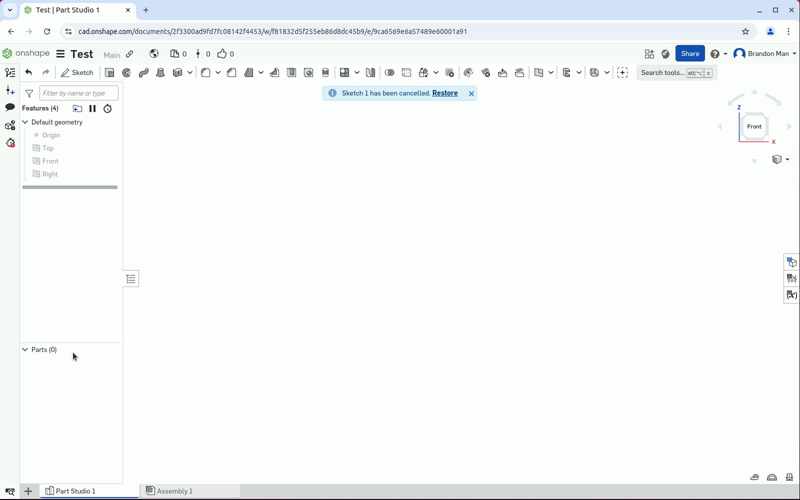
key(space)
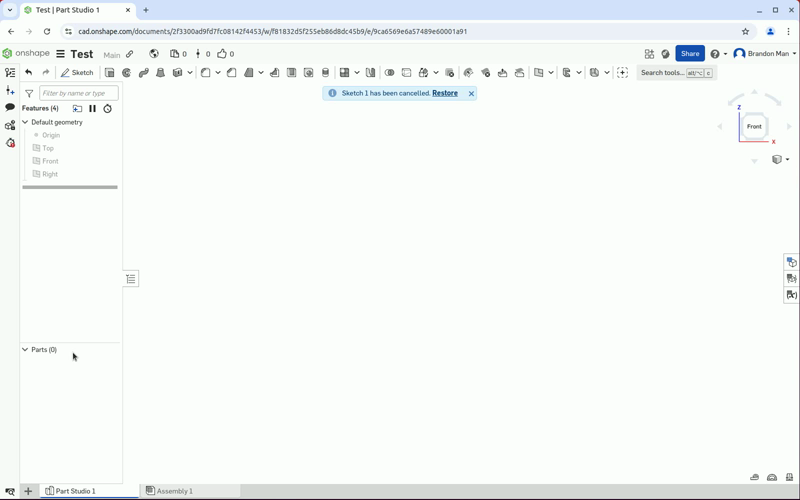
key_down(shift)
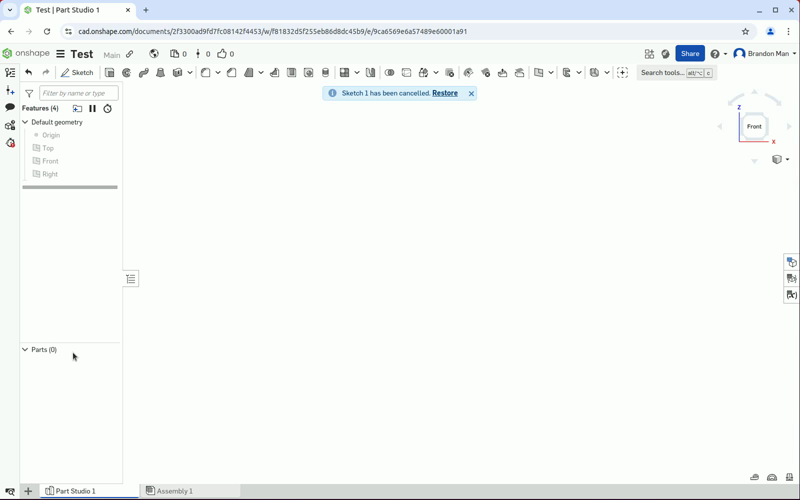
key(left)
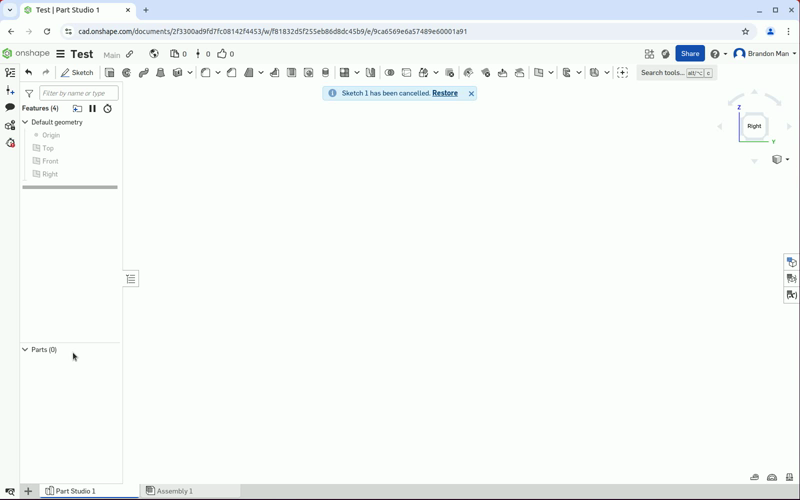
key_up(shift)
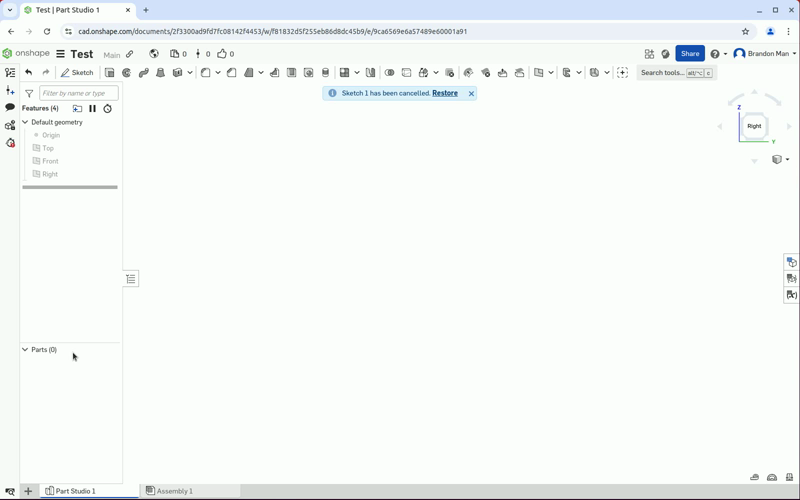
mouse_move(73, 352)
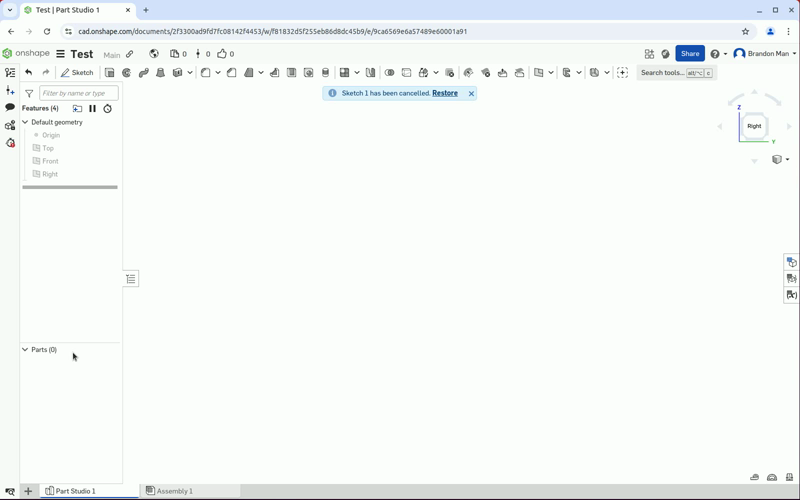
key(shift+y)
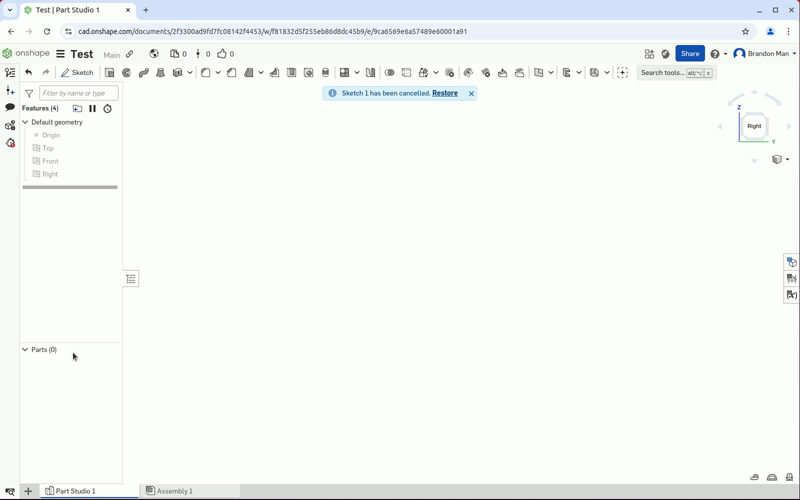
key(shift+s)
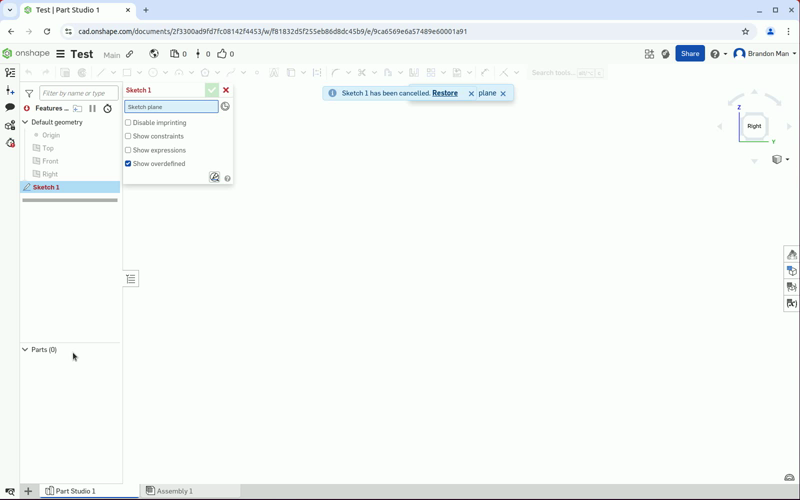
mouse_move(73, 176)
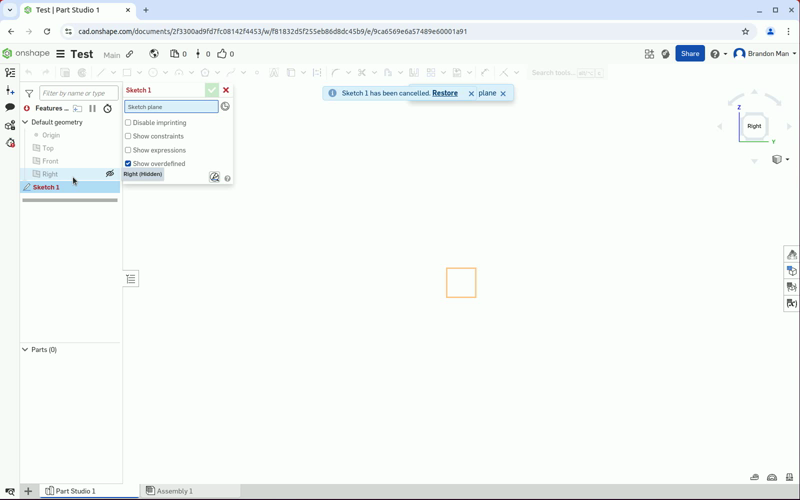
click(73, 176)
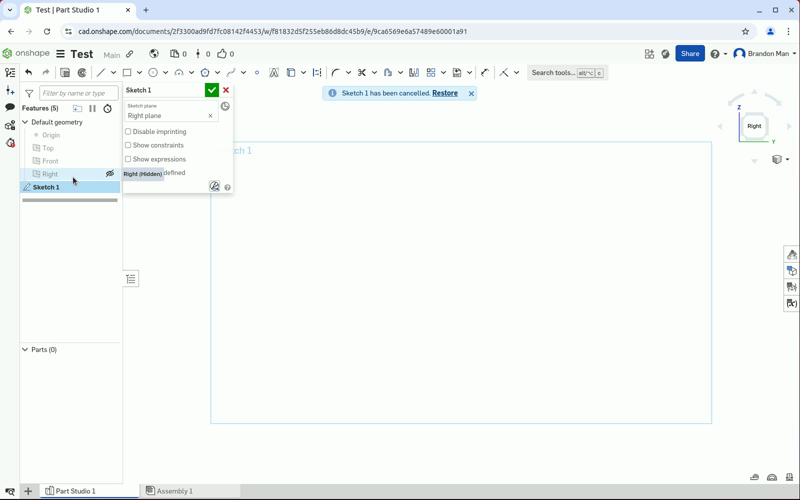
mouse_move(73, 352)
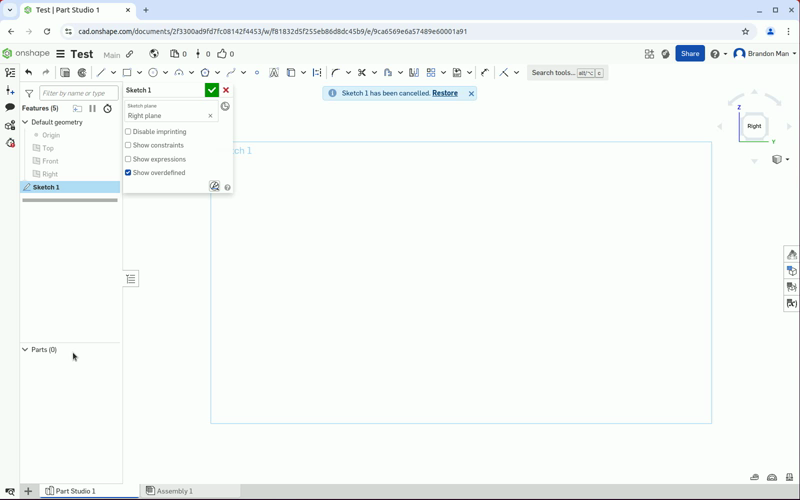
key(y)
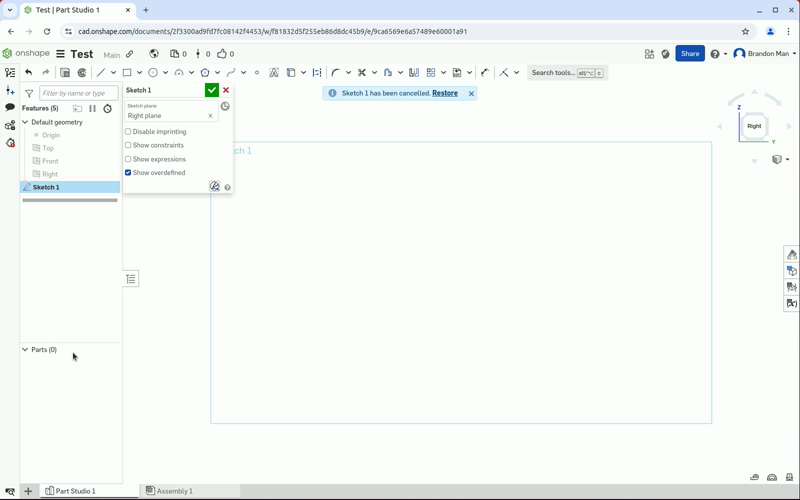
key(c)
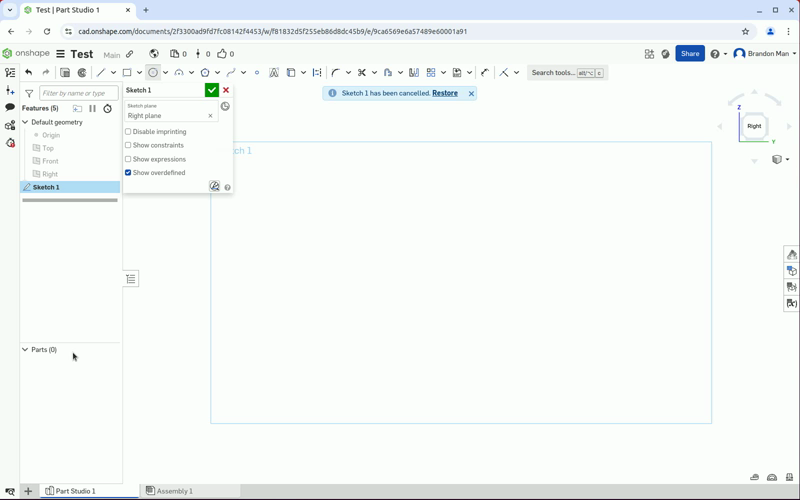
key_down(shift)
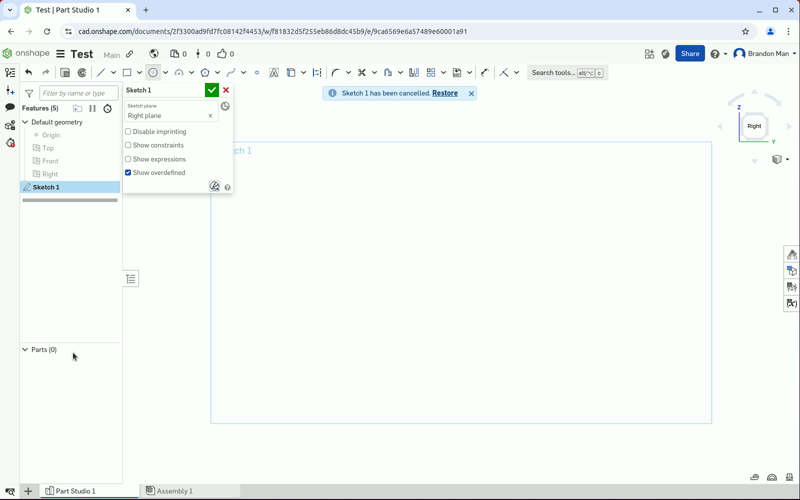
mouse_move(461, 293)
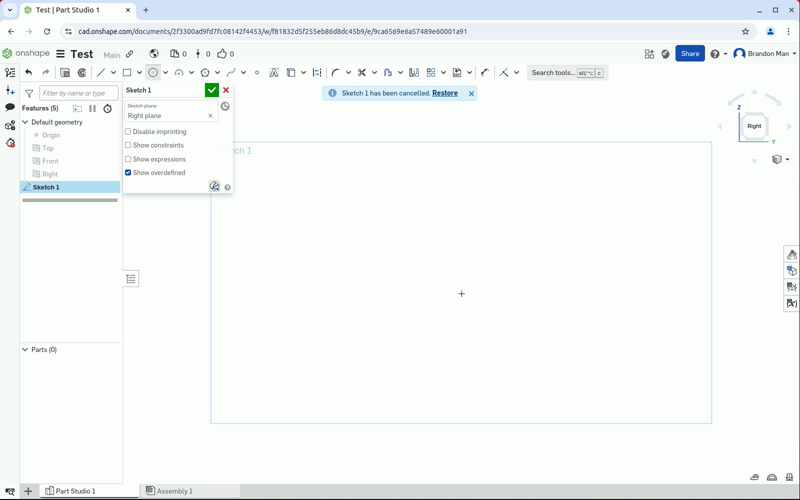
click(461, 293)
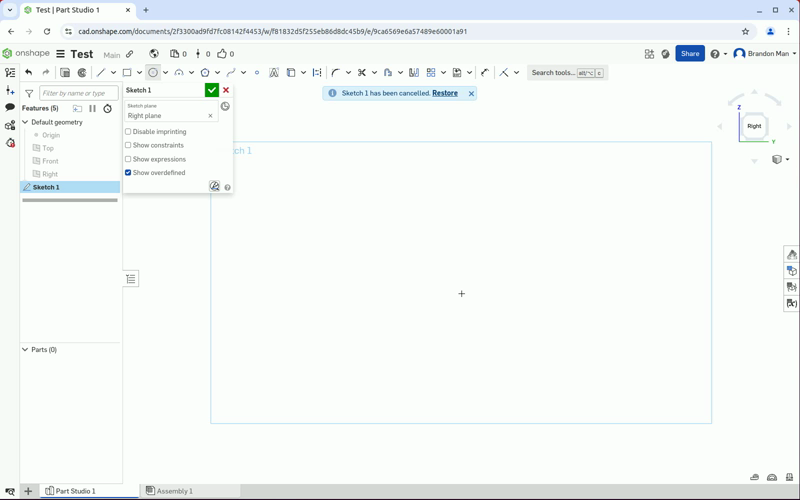
key_up(shift)
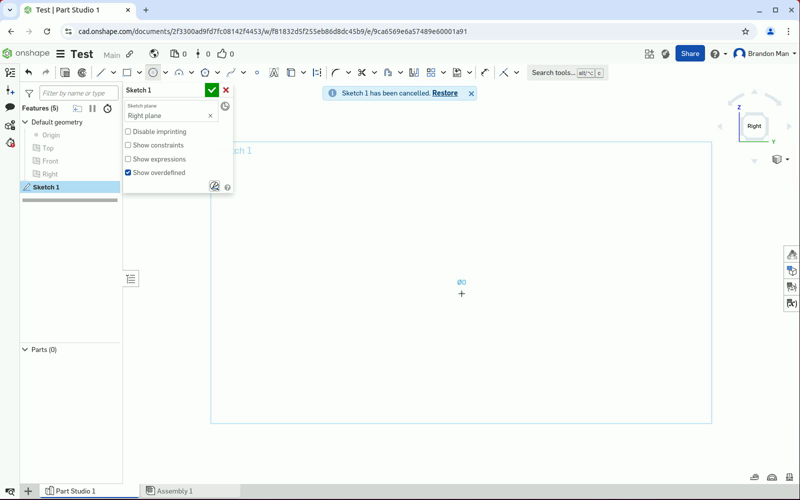
mouse_move(464, 293)
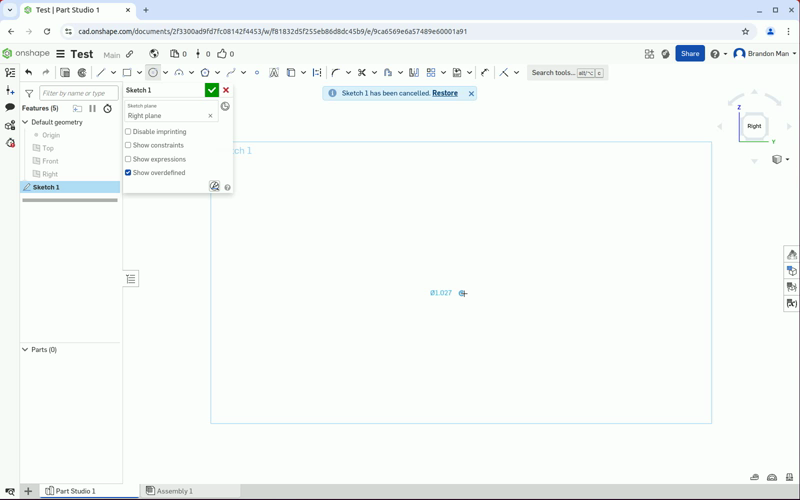
scroll(6)
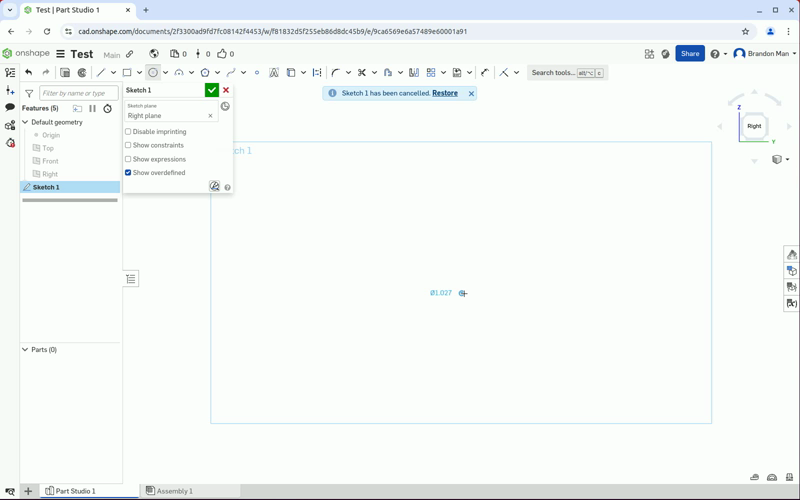
scroll(6)
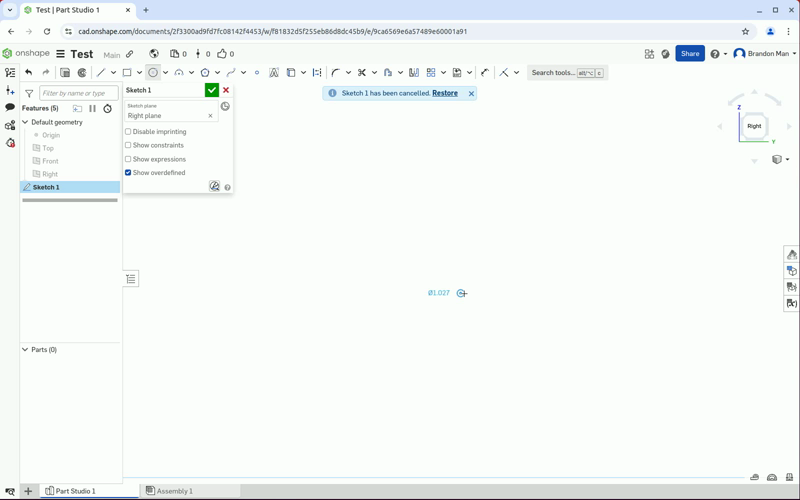
scroll(6)
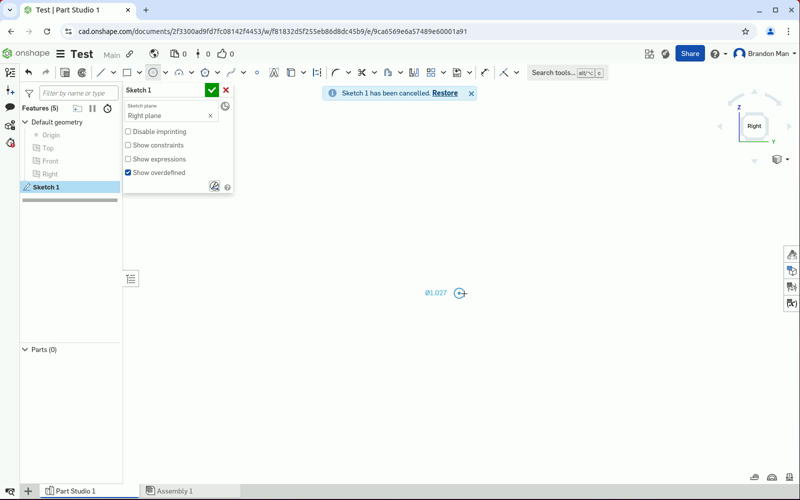
scroll(6)
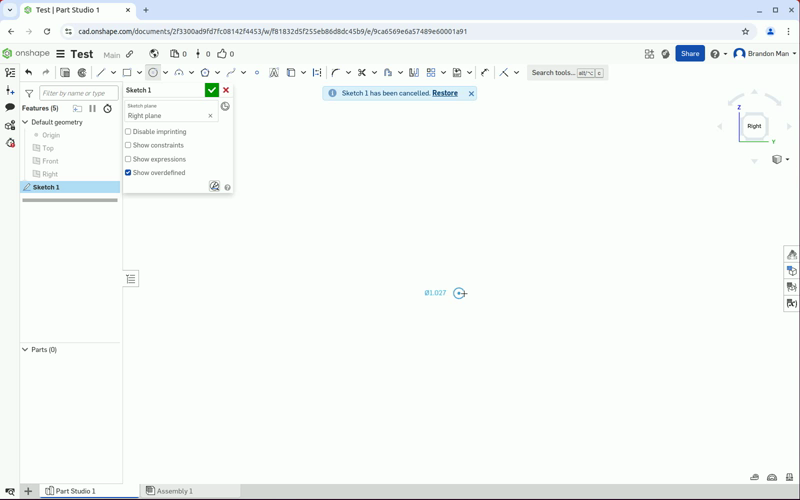
scroll(6)
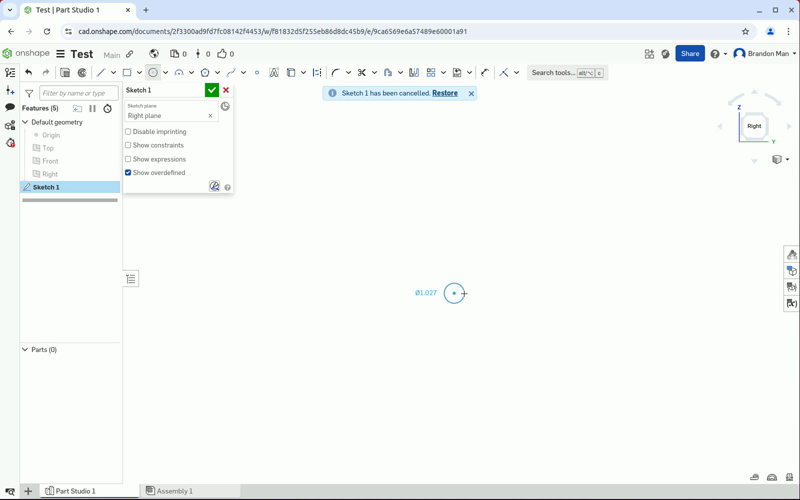
scroll(6)
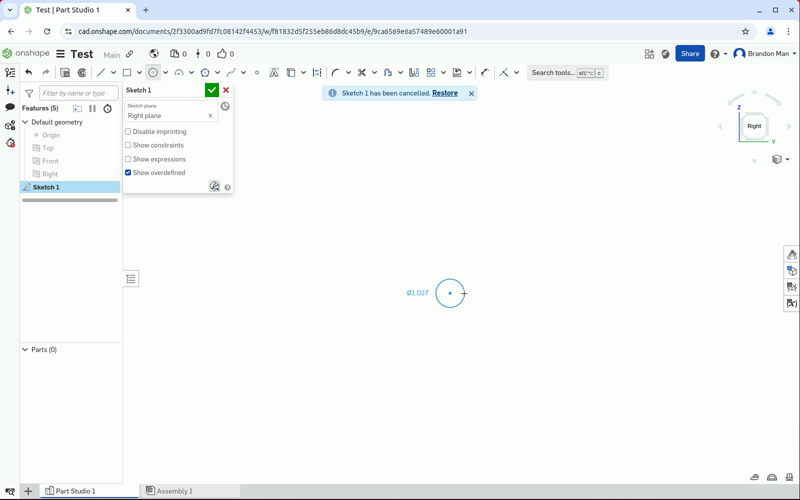
scroll(6)
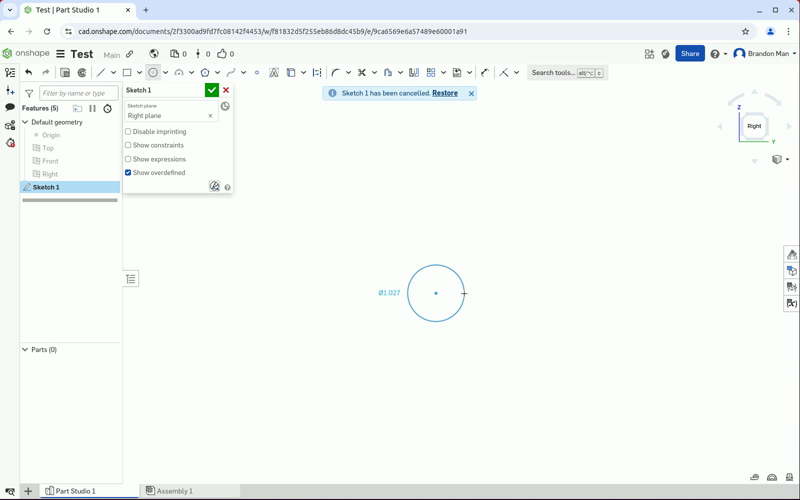
click(464, 293)
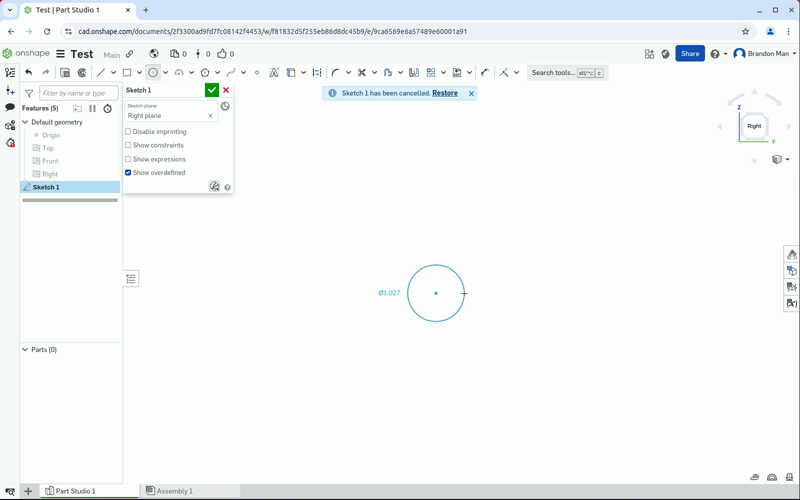
scroll(-6)
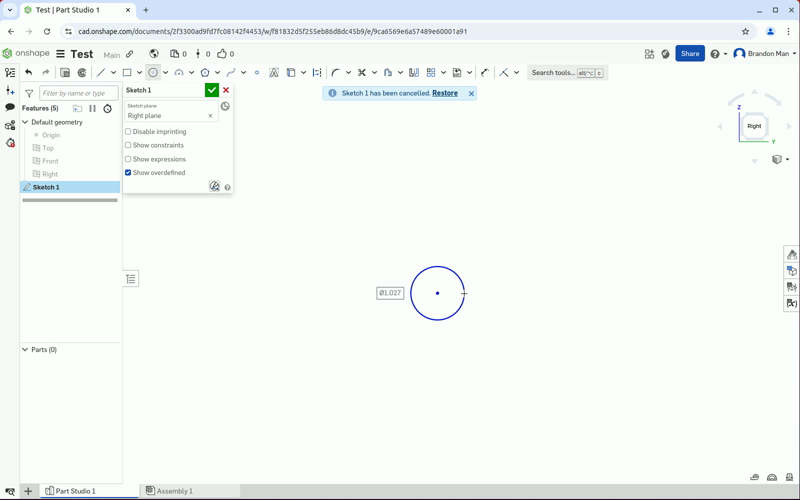
scroll(-6)
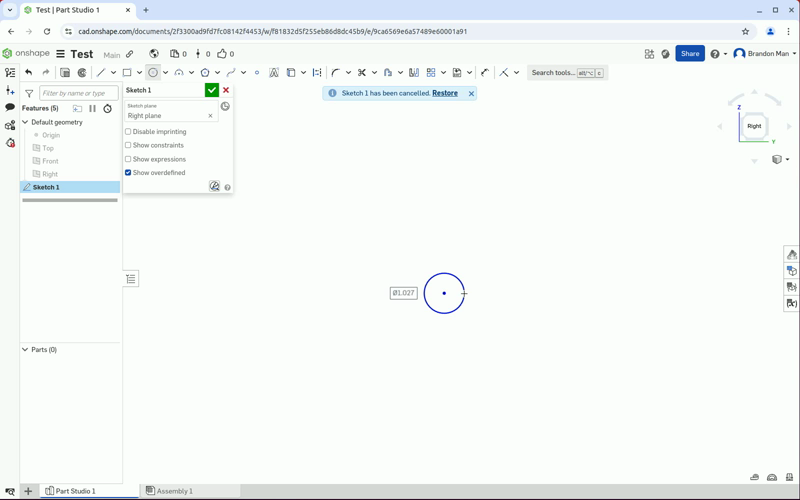
scroll(-6)
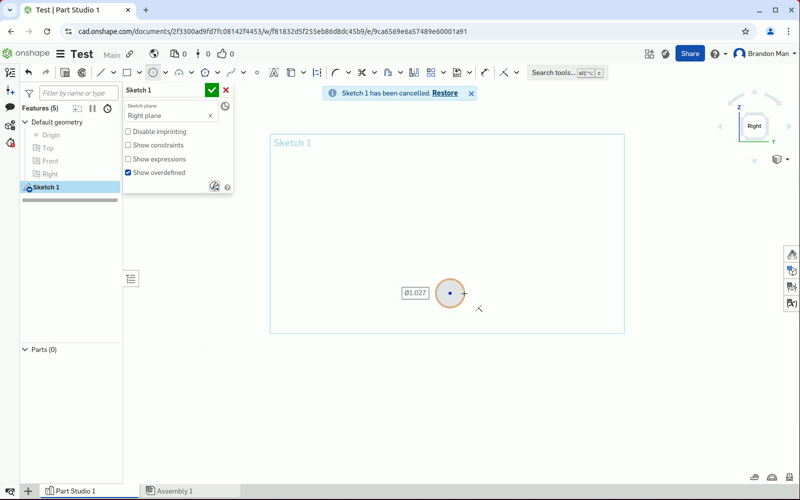
scroll(-6)
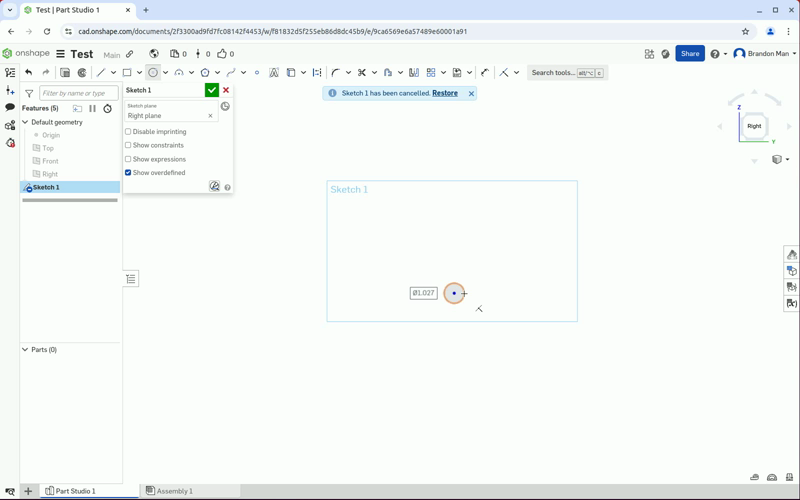
scroll(-6)
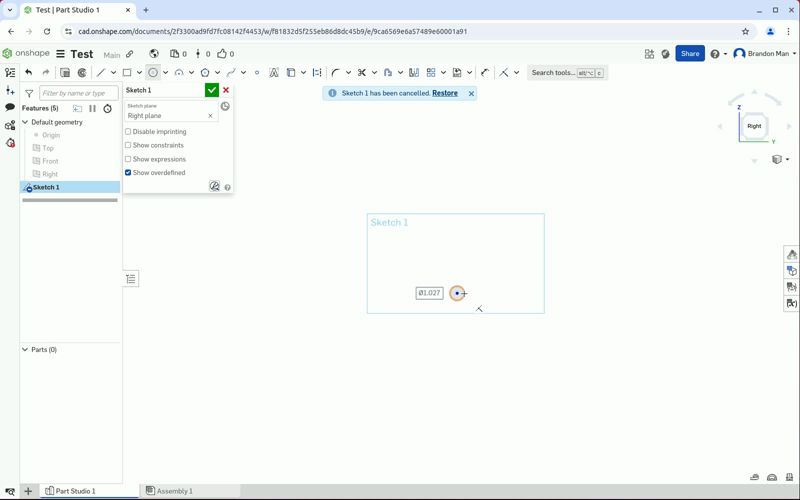
scroll(-6)
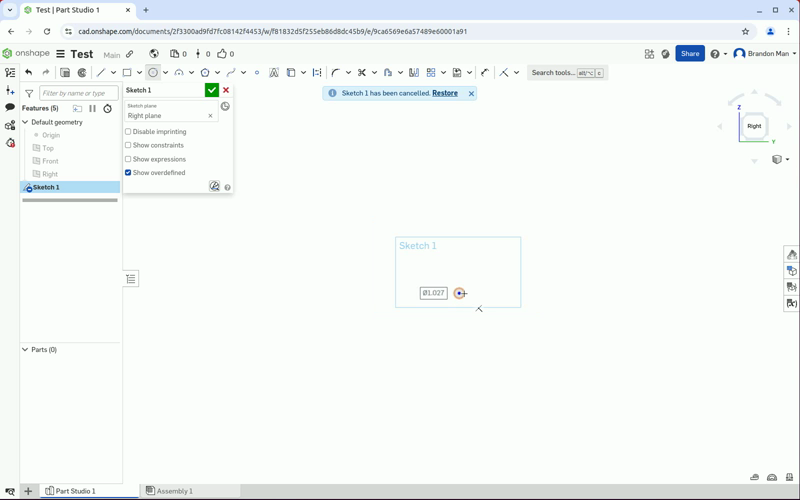
scroll(-6)
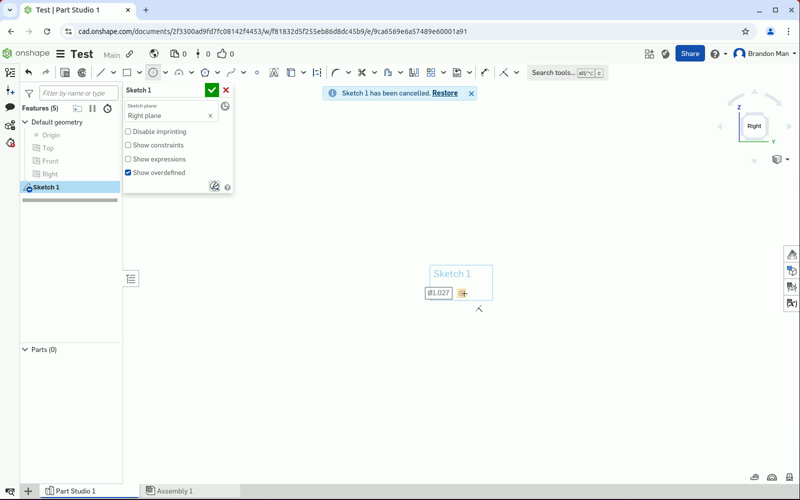
key(esc)
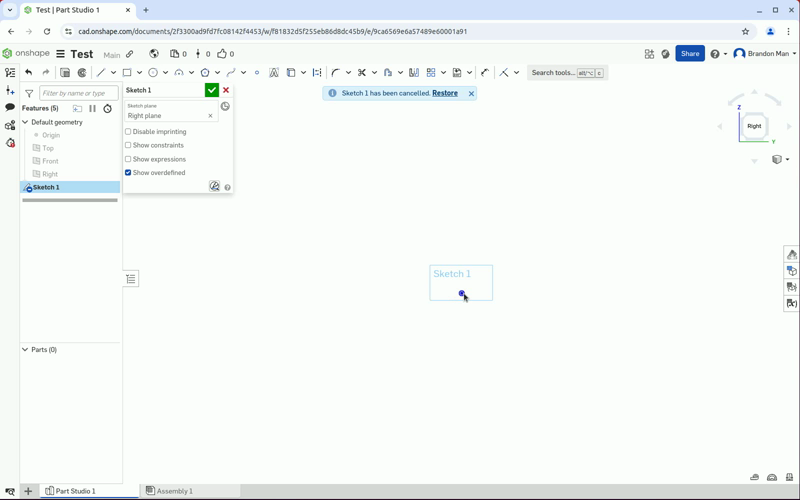
mouse_move(461, 291)
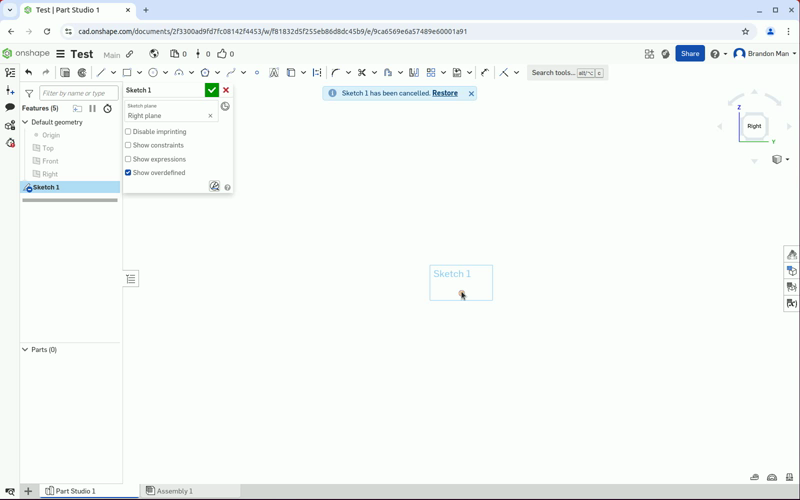
scroll(6)
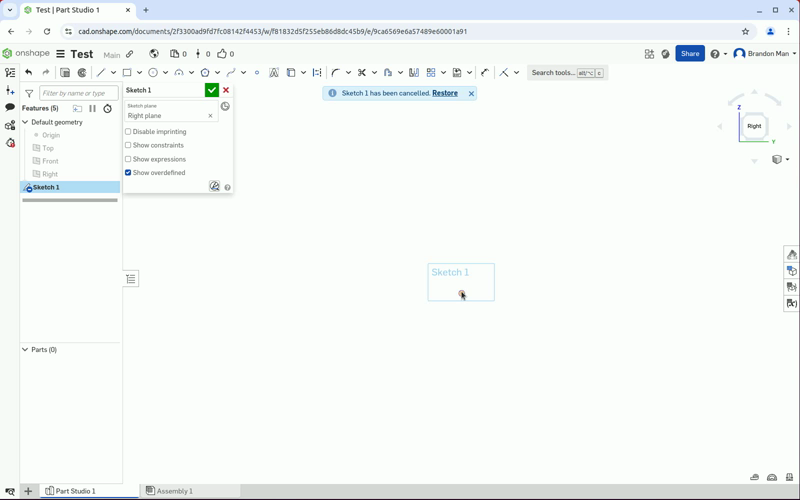
scroll(6)
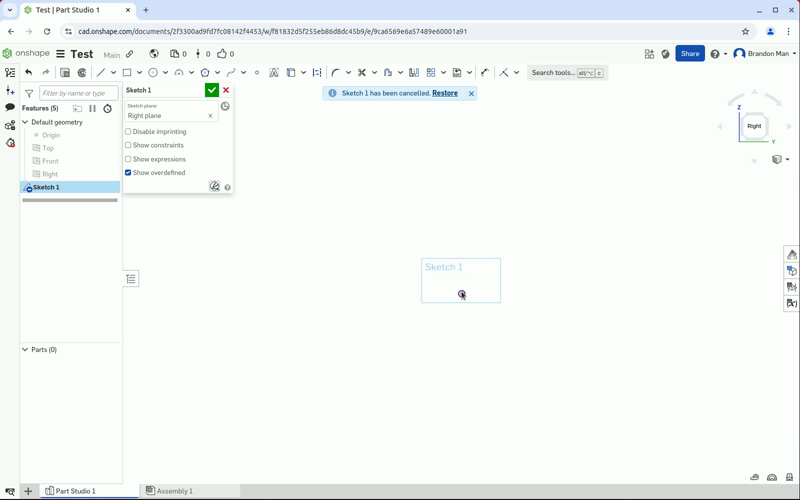
scroll(6)
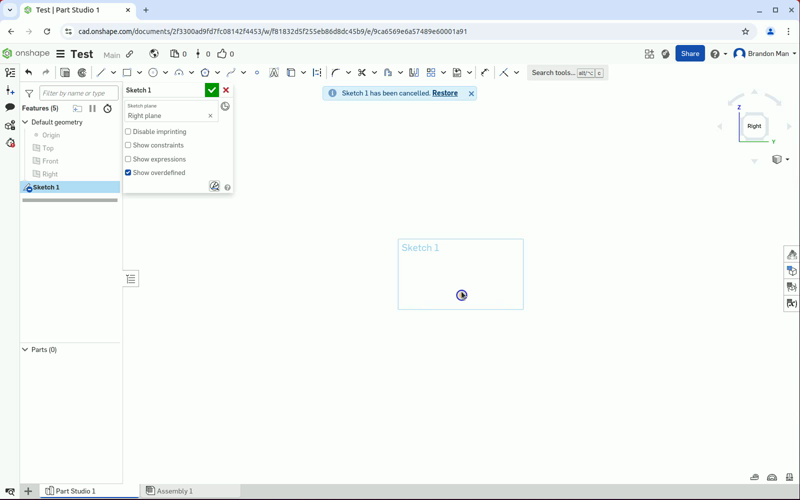
scroll(6)
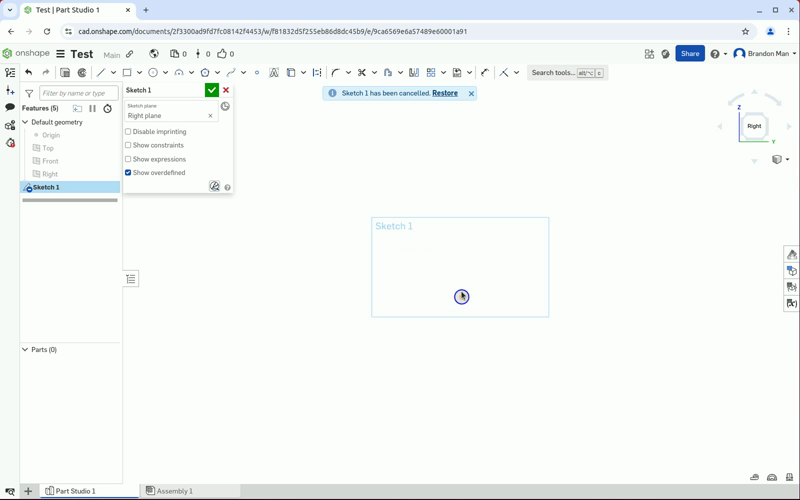
scroll(6)
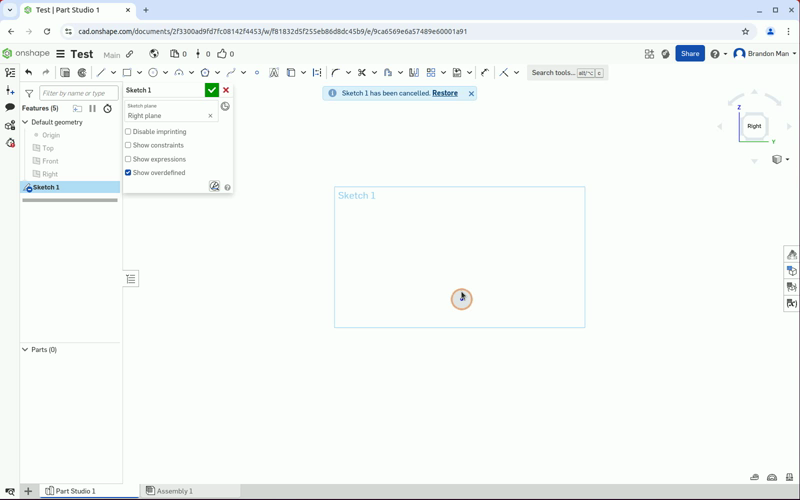
scroll(6)
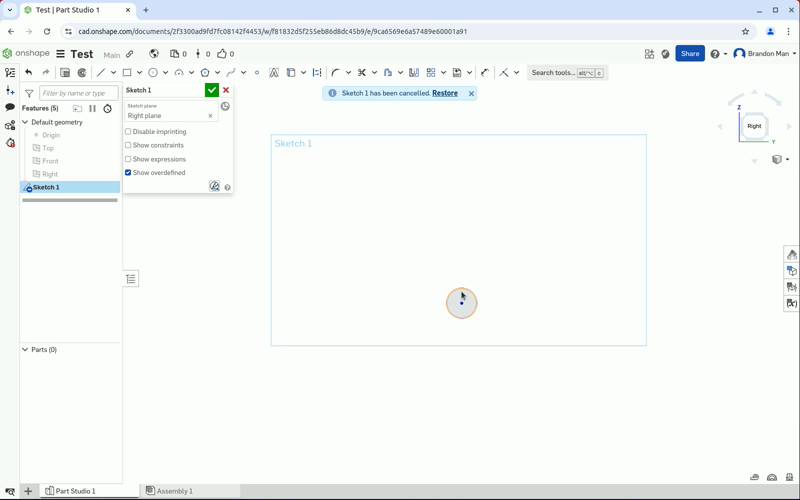
scroll(6)
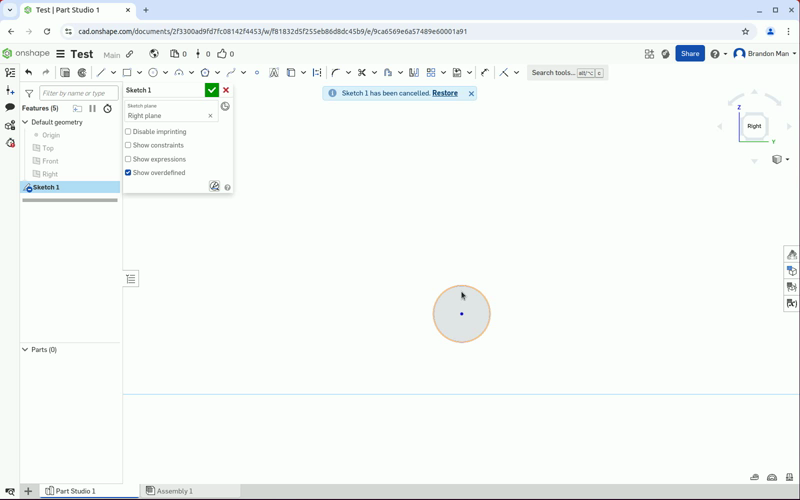
click(461, 291)
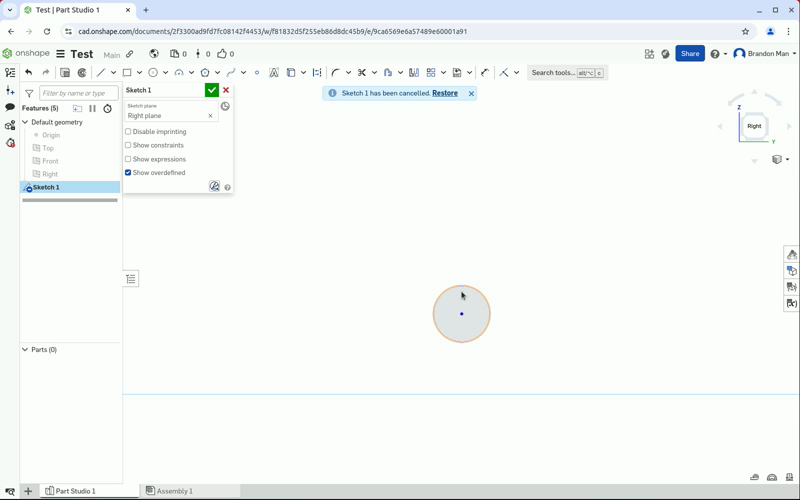
scroll(-6)
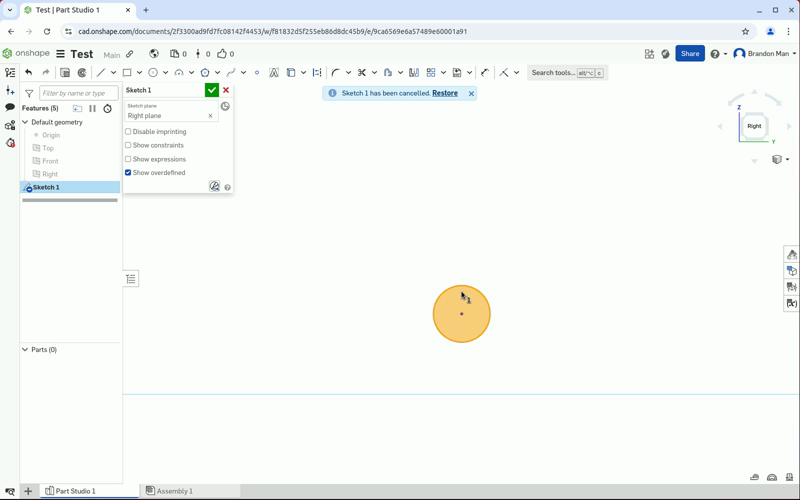
scroll(-6)
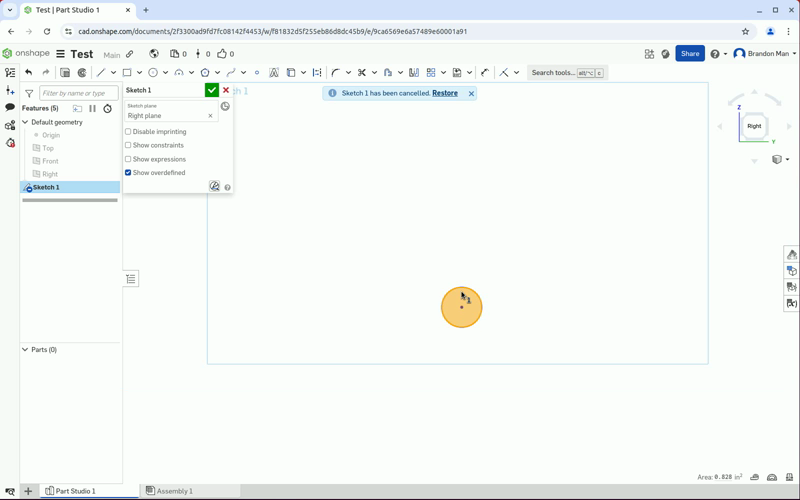
scroll(-6)
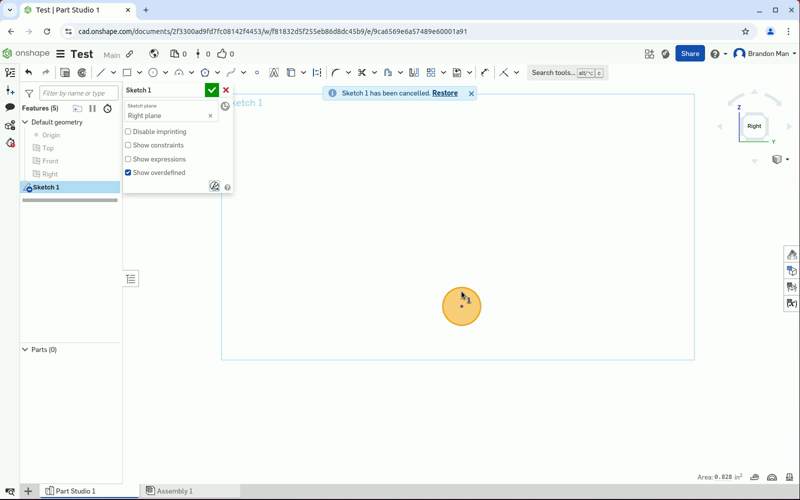
scroll(-6)
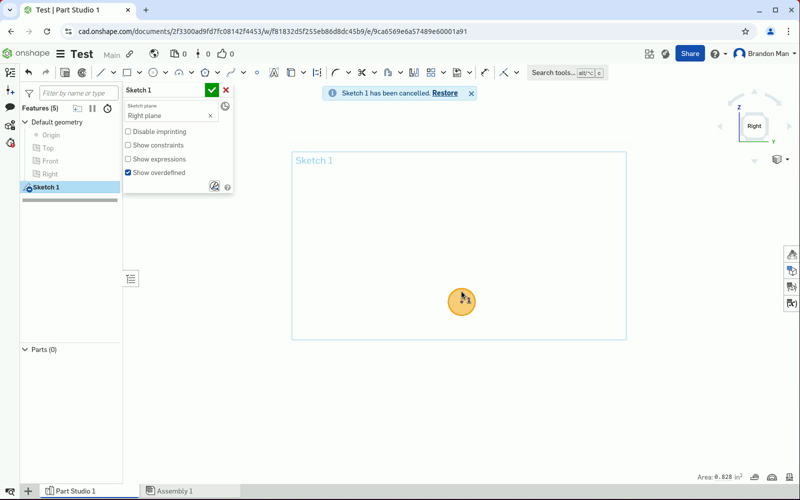
scroll(-6)
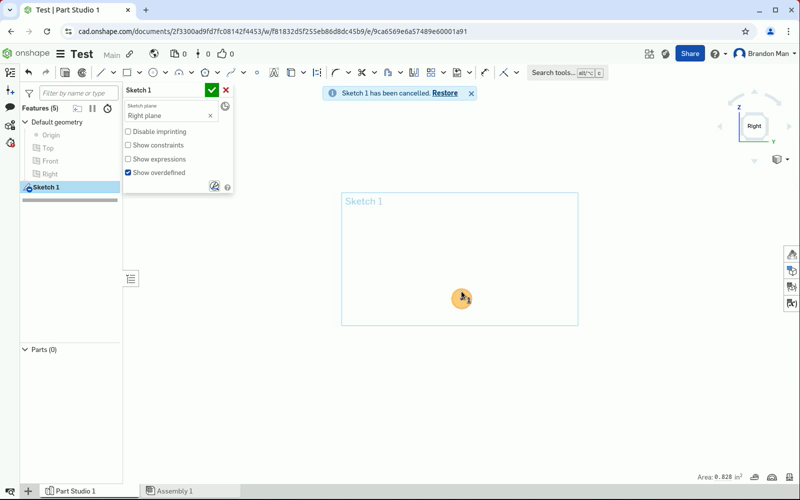
scroll(-6)
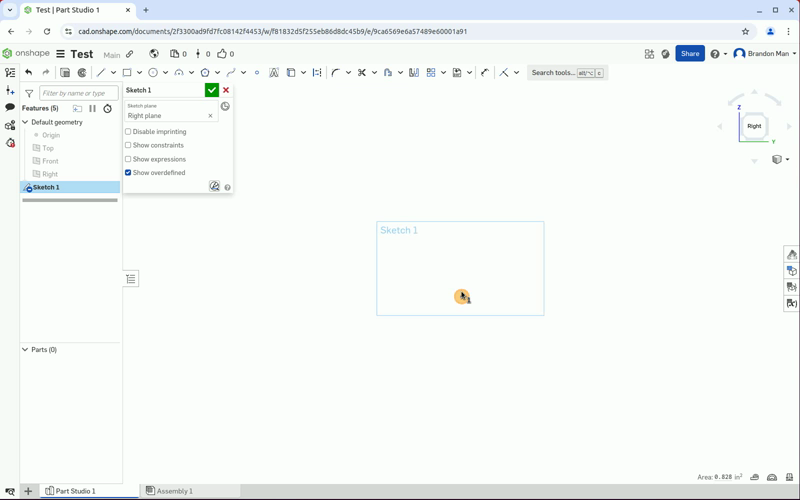
scroll(-6)
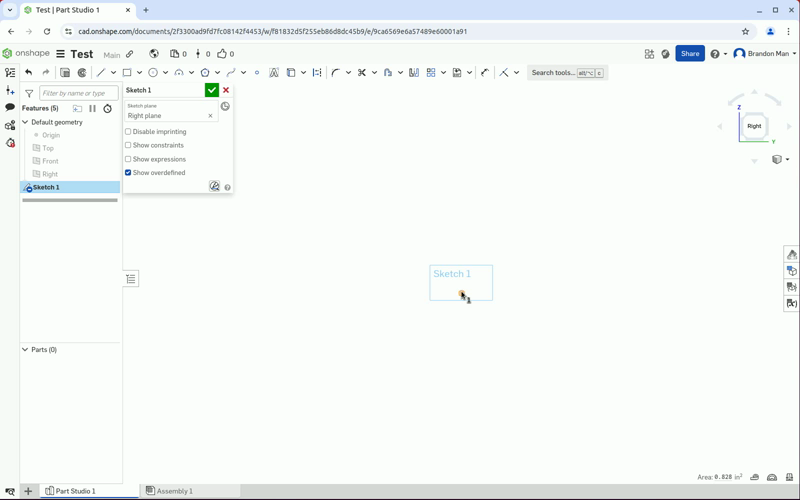
mouse_move(73, 352)
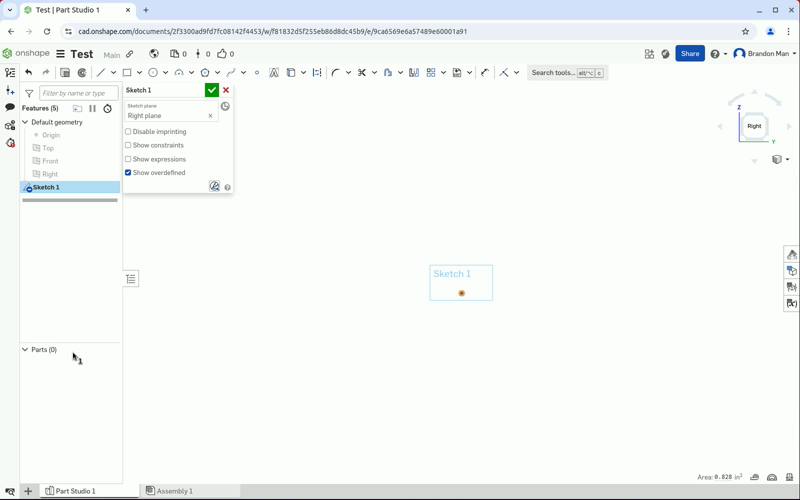
key(shift+y)
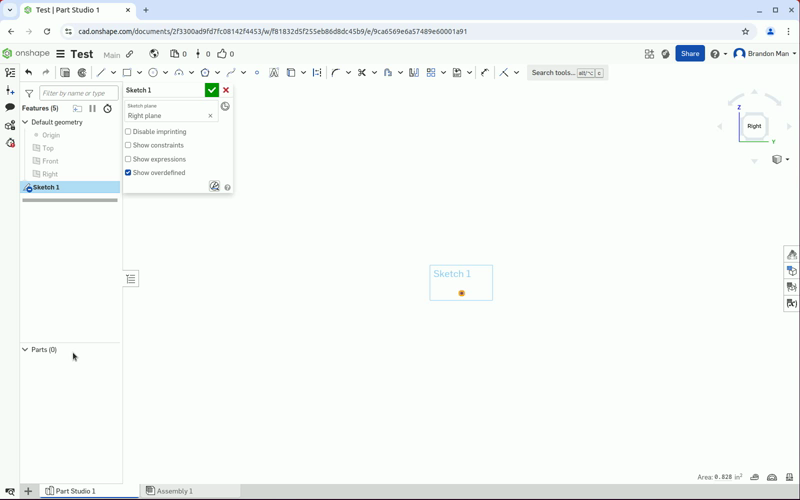
key(shift+e)
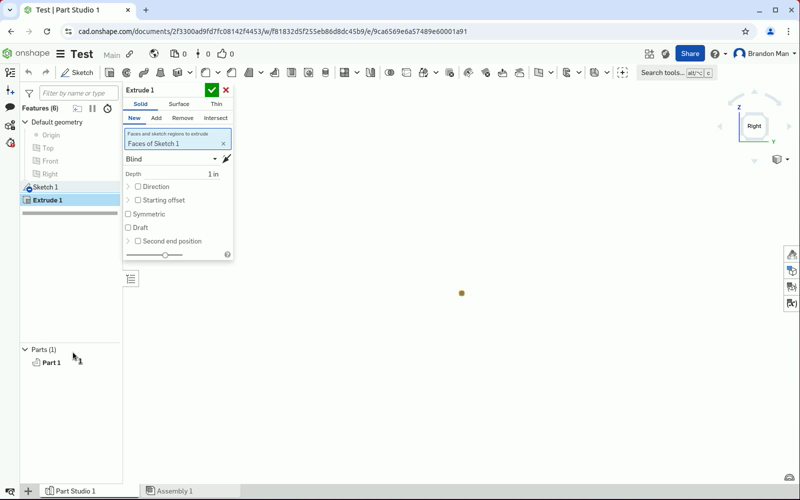
mouse_move(143, 106)
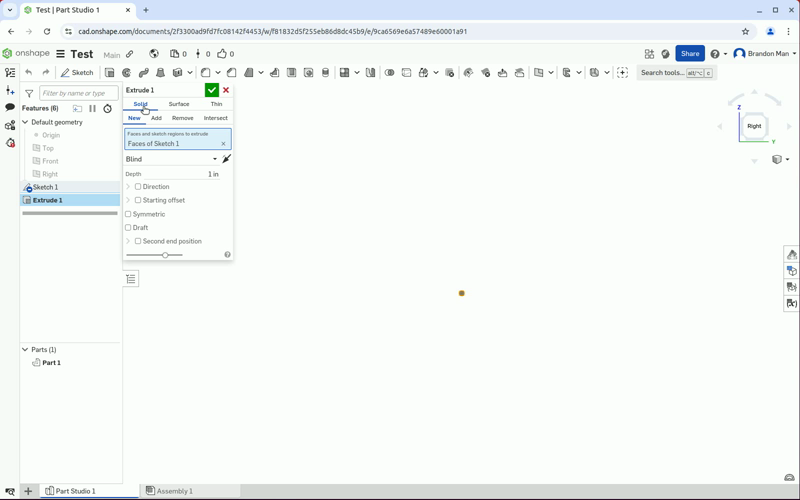
click(143, 106)
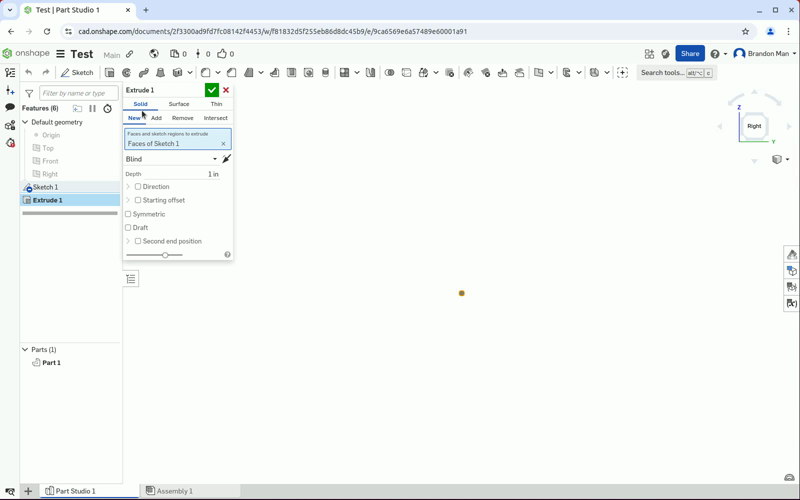
mouse_move(137, 120)
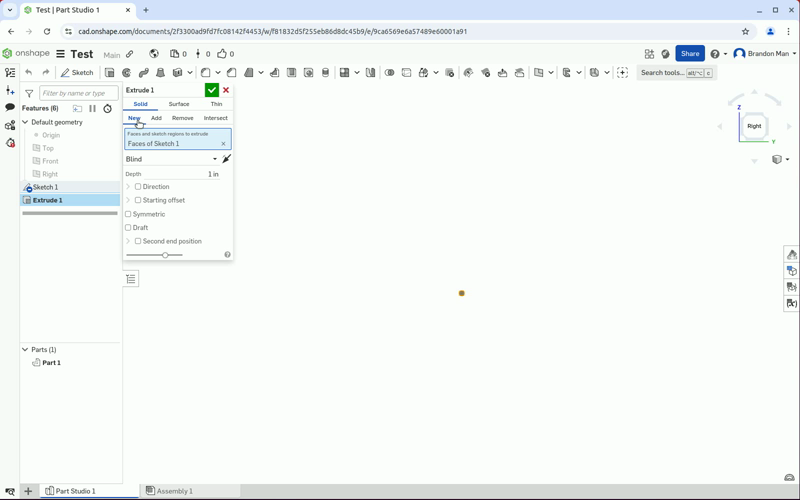
click(137, 120)
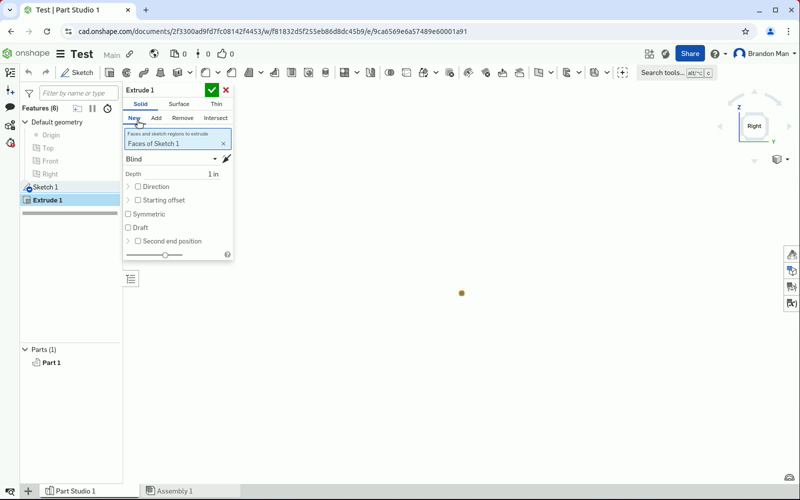
key(tab, 4)
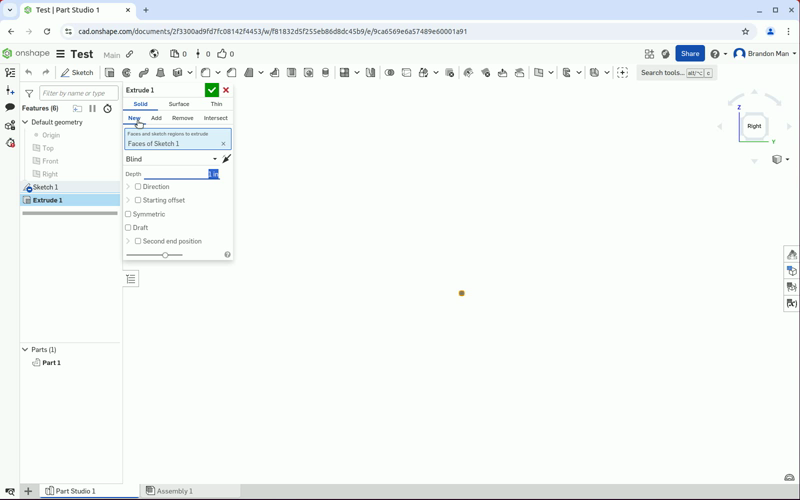
text(22.145)
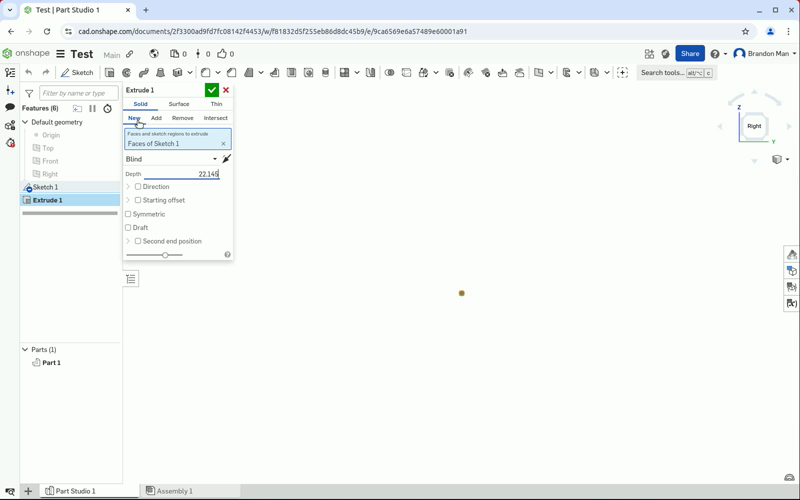
key(enter)
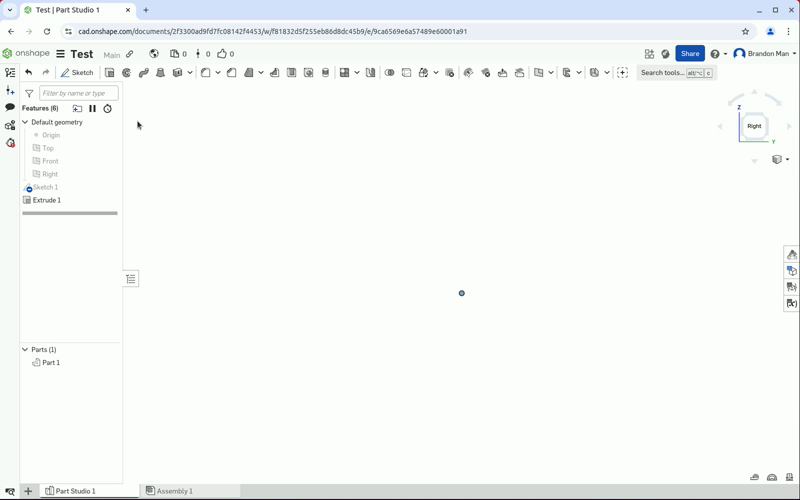
key(shift+h)
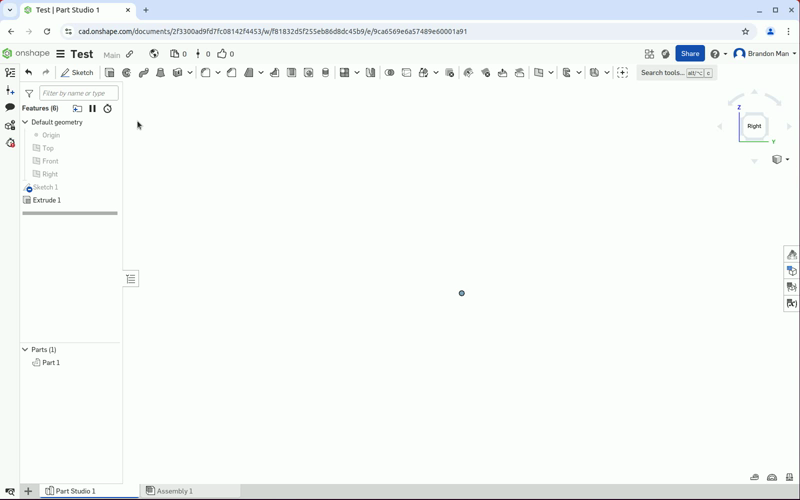
key(shift+h)
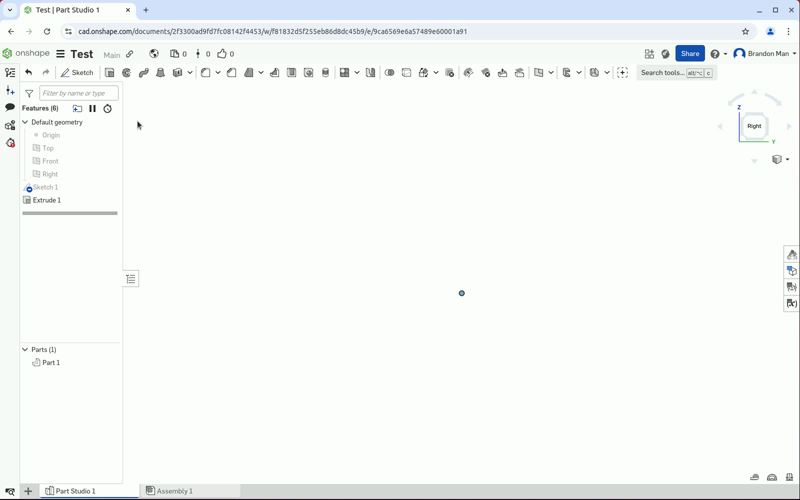
mouse_move(73, 189)
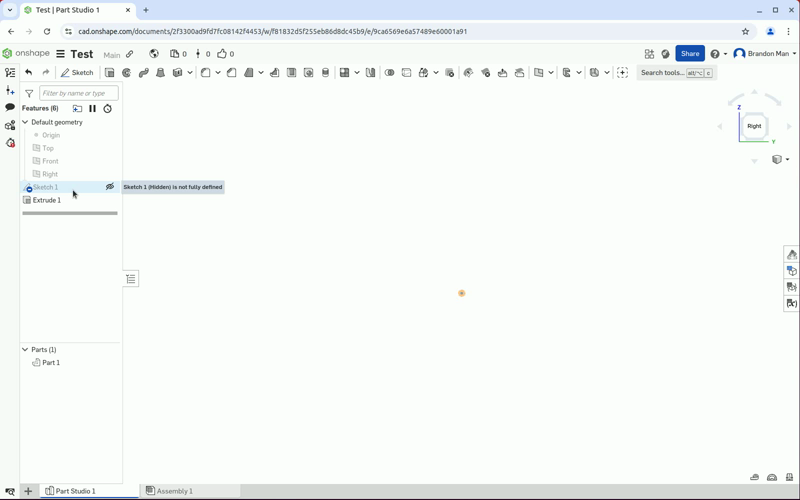
click(73, 189)
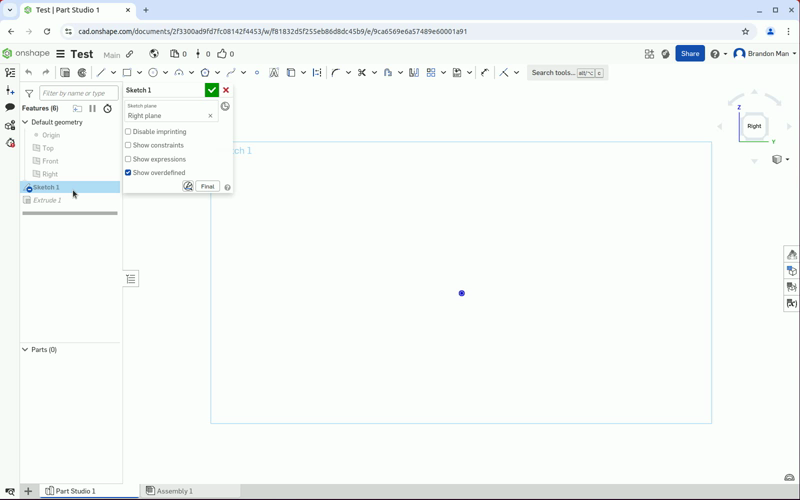
mouse_move(229, 92)
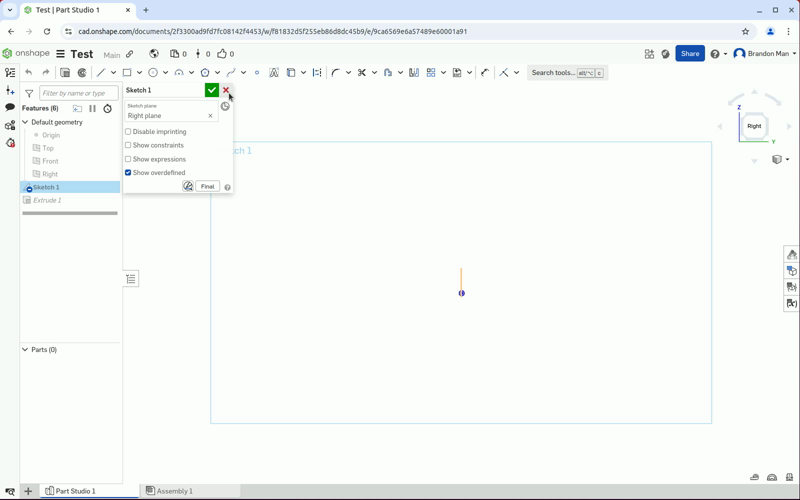
click(229, 92)
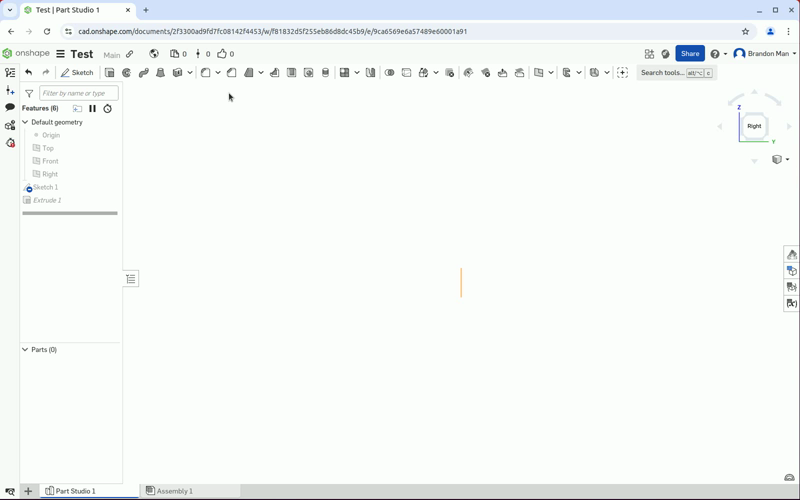
mouse_move(541, 75)
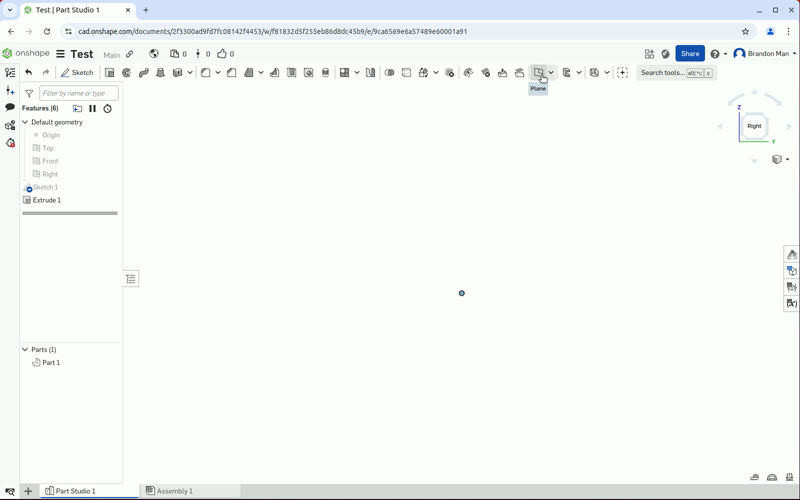
click(541, 75)
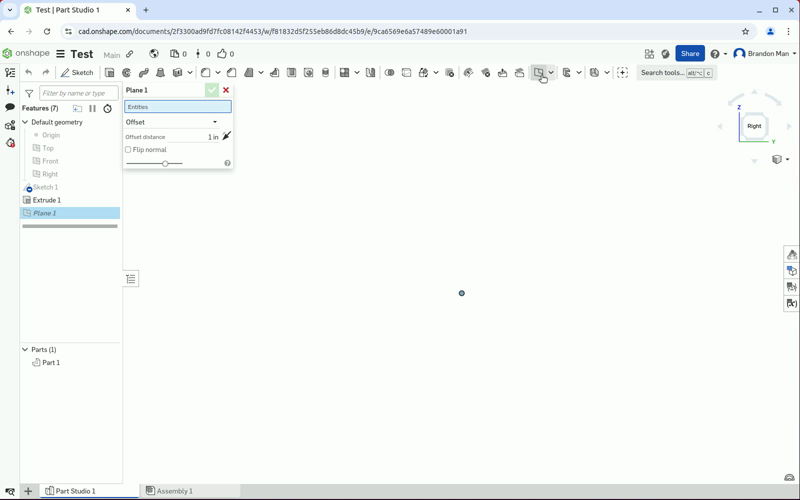
mouse_move(73, 176)
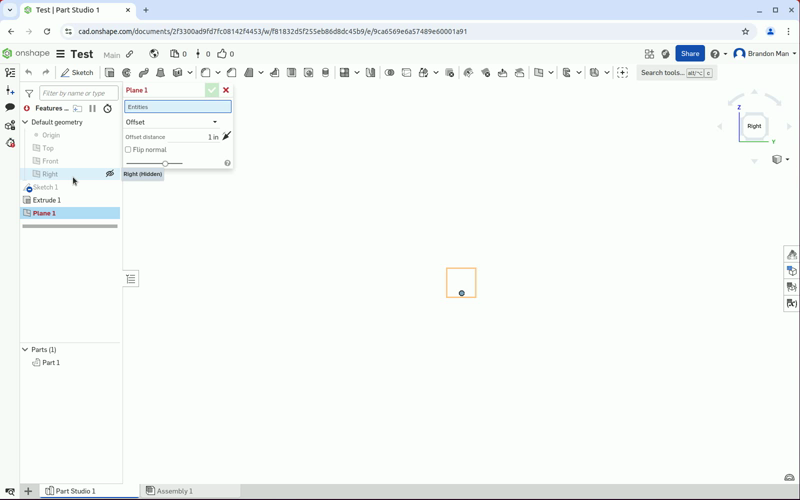
click(73, 176)
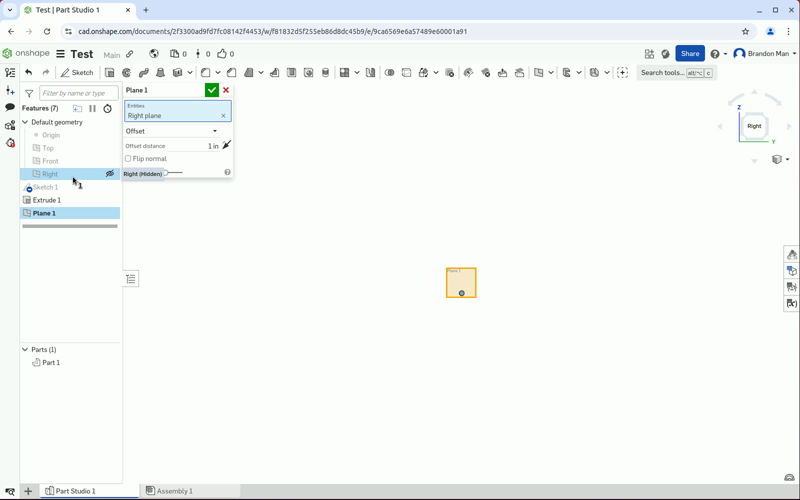
key(tab, 2)
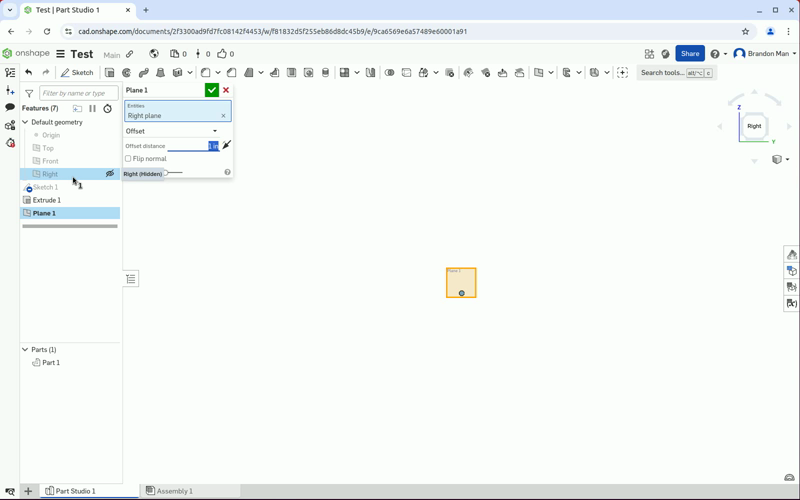
text(22.153)
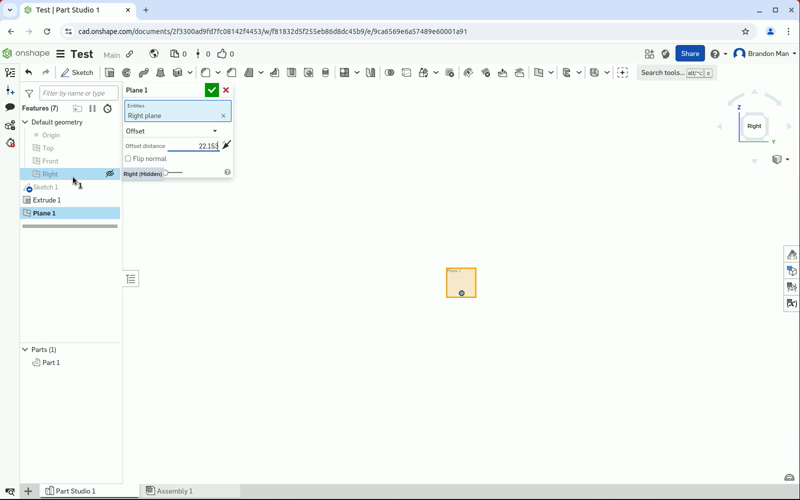
key(enter, 2)
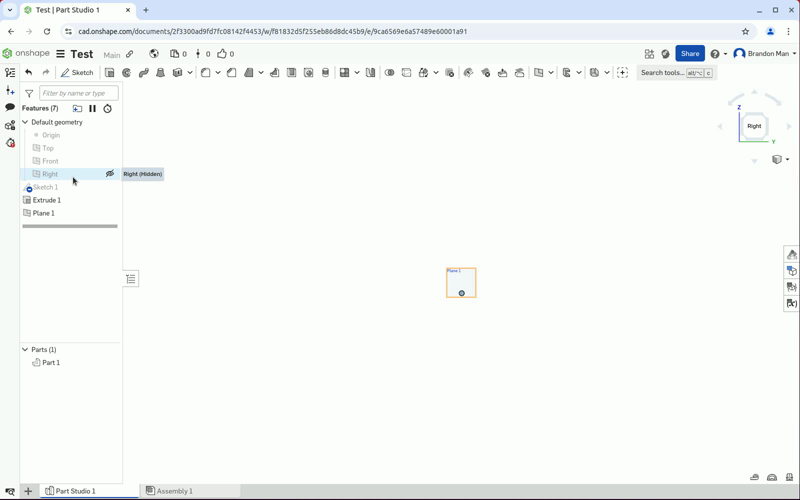
key(shift+s)
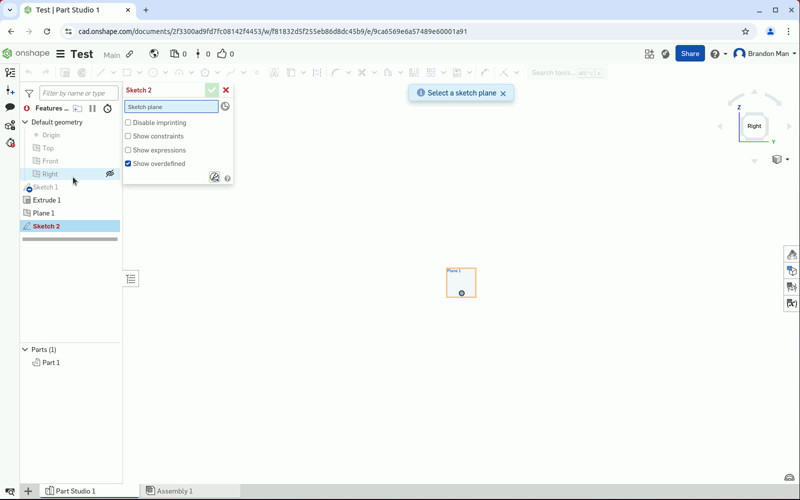
mouse_move(73, 215)
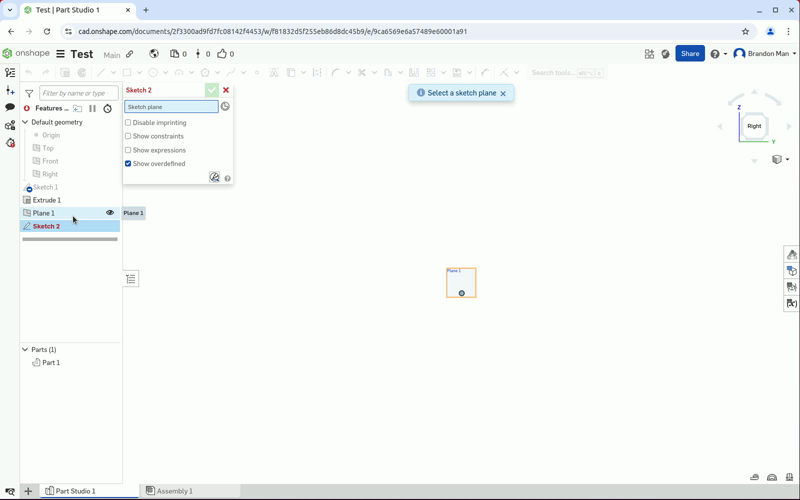
click(73, 215)
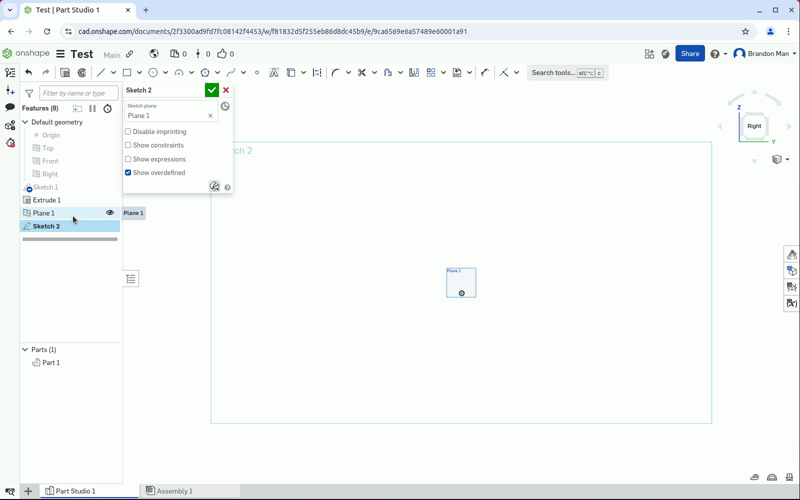
mouse_move(73, 352)
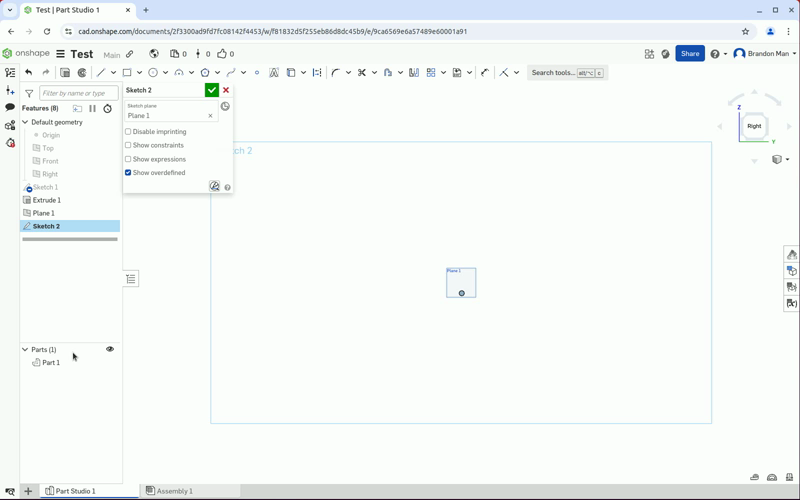
key(y)
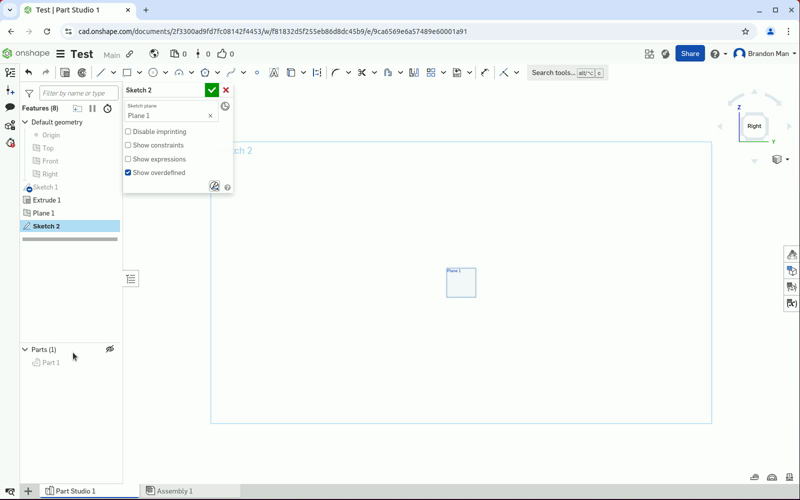
key(l)
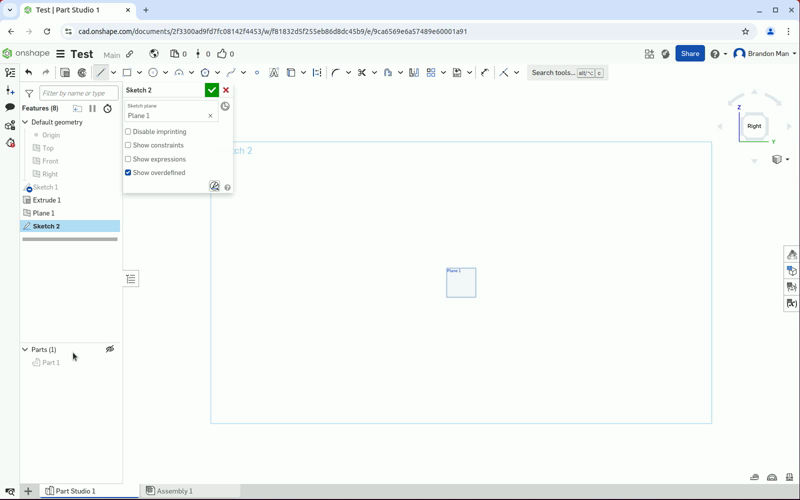
key_down(shift)
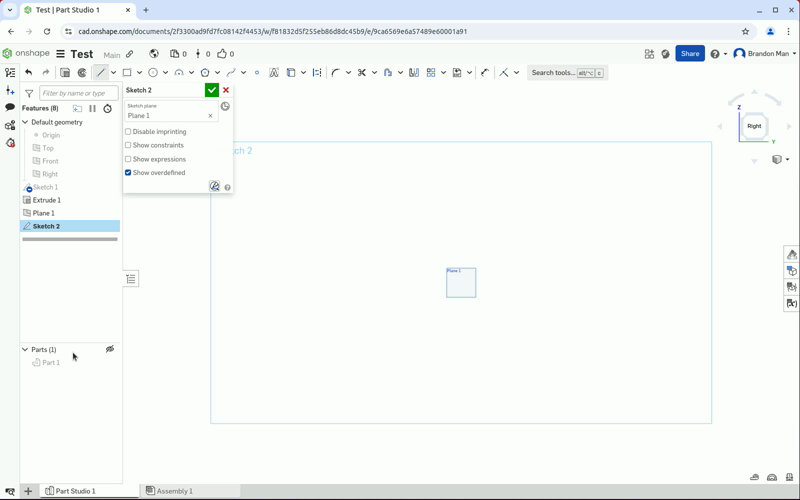
mouse_move(444, 297)
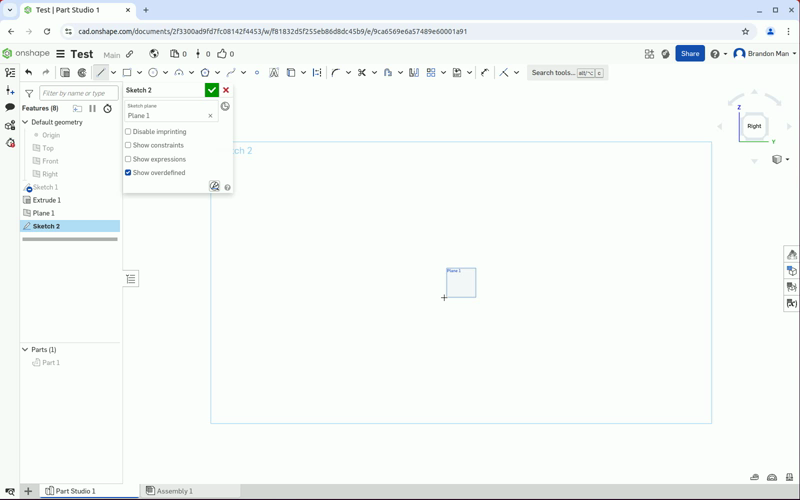
click(444, 297)
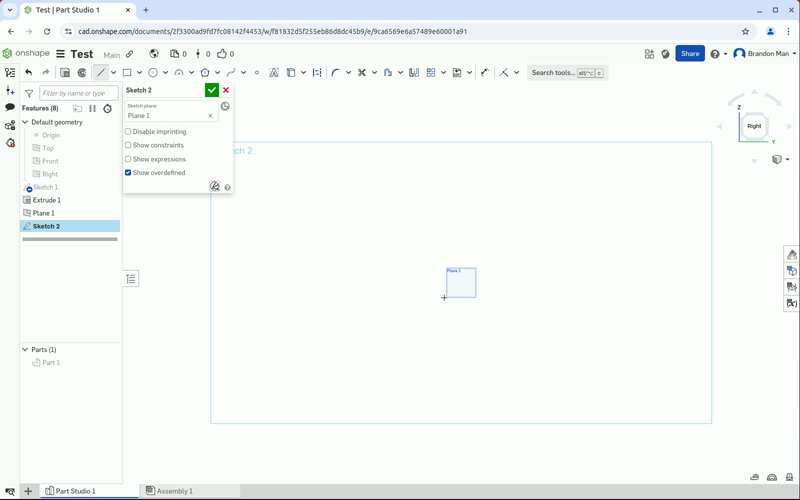
key_up(shift)
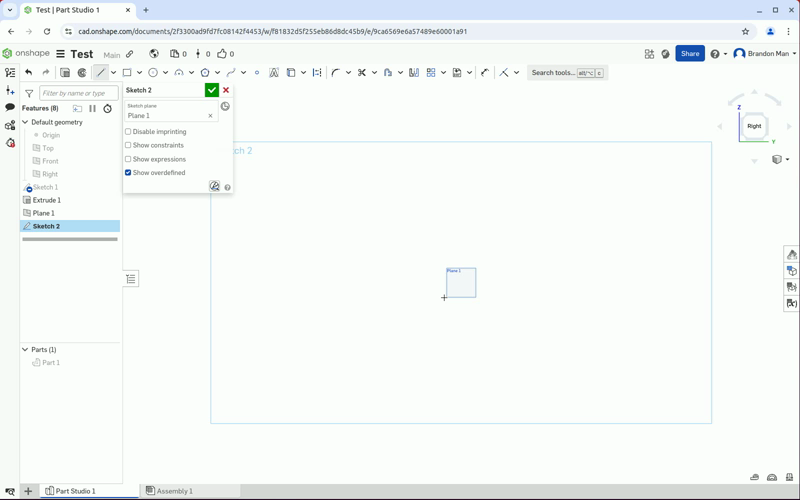
key_down(shift)
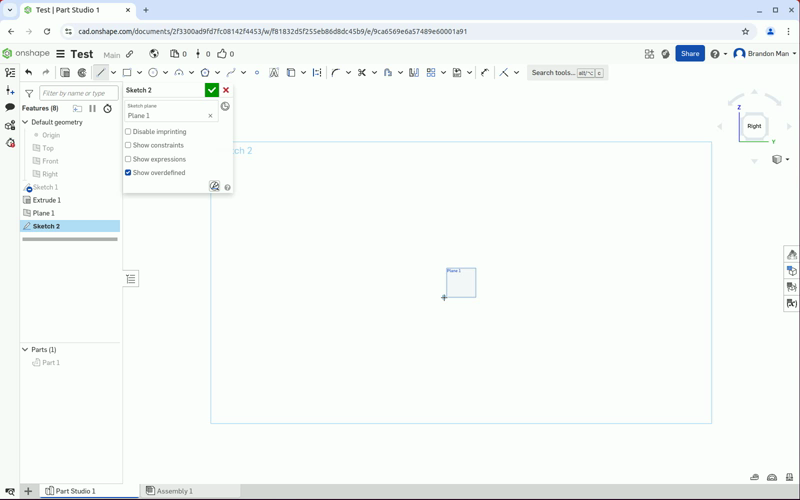
mouse_move(474, 297)
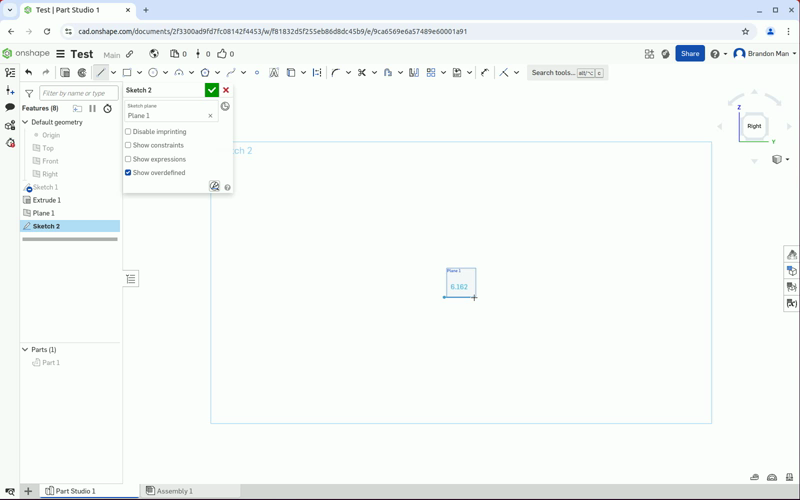
mouse_move(478, 297)
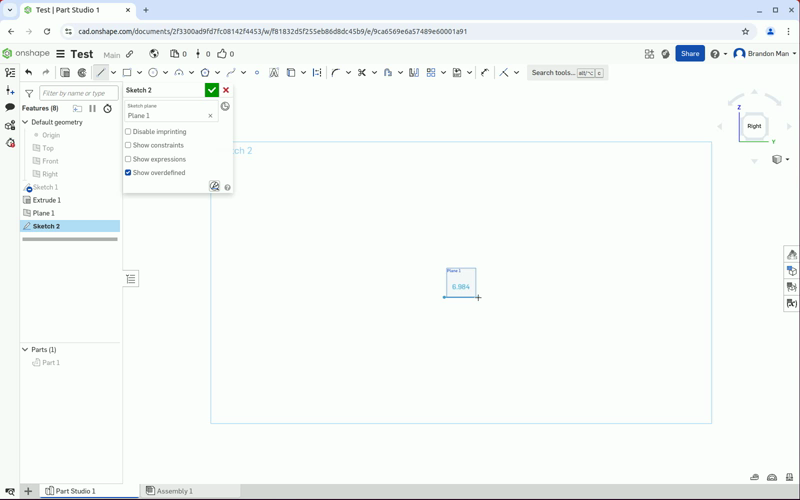
click(478, 297)
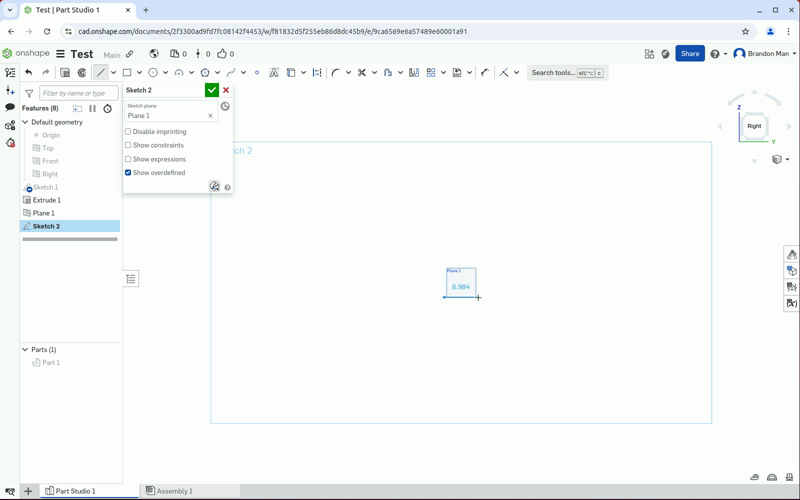
key_up(shift)
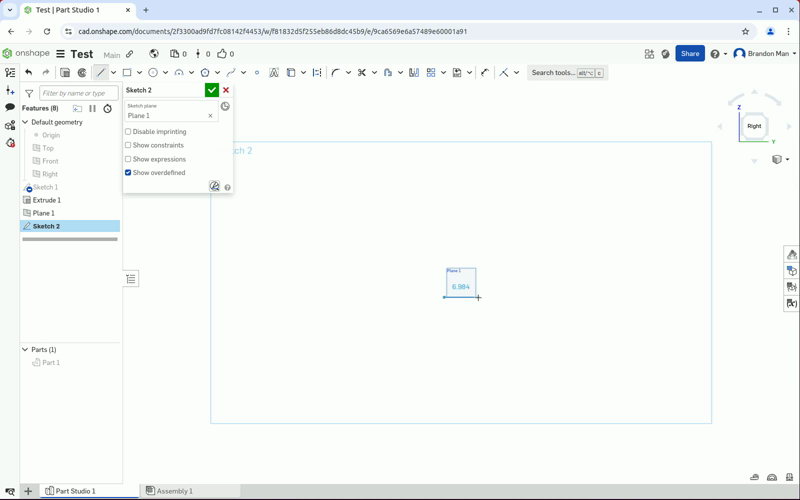
key_down(shift)
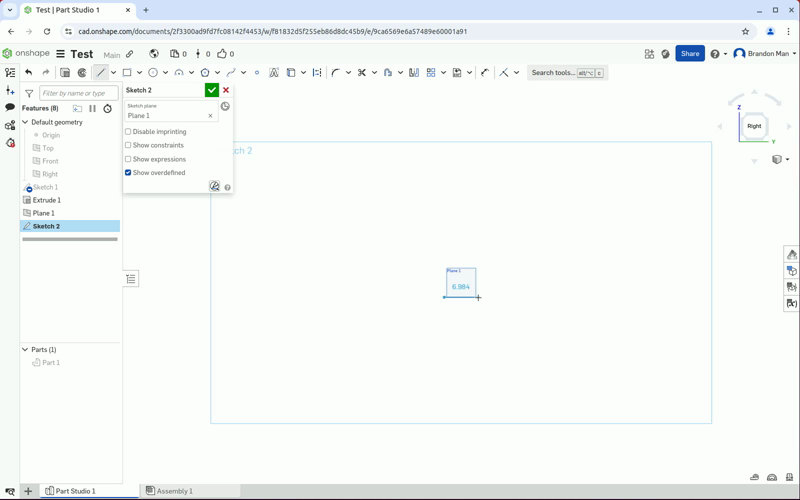
mouse_move(508, 297)
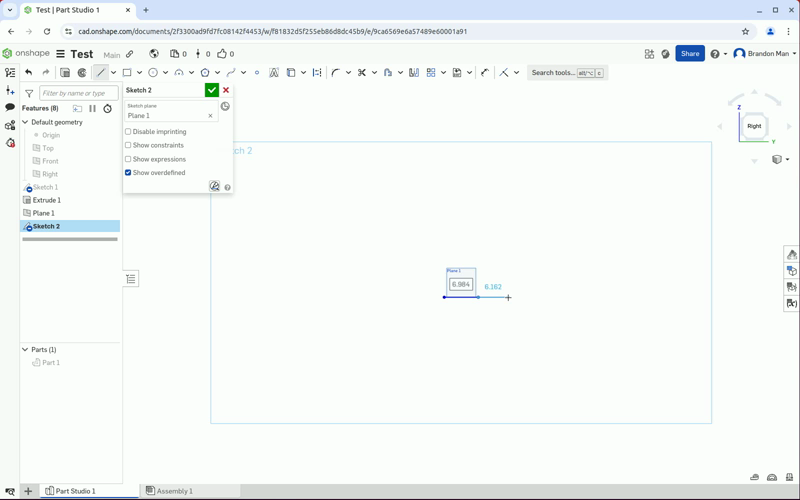
mouse_move(478, 271)
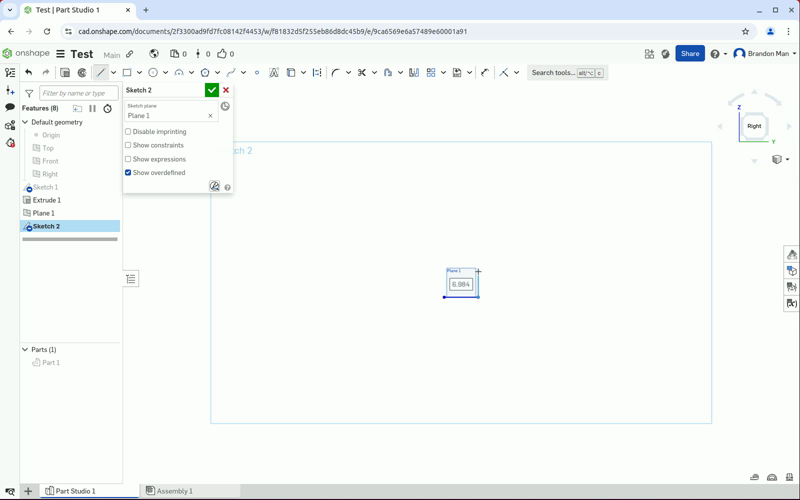
click(478, 271)
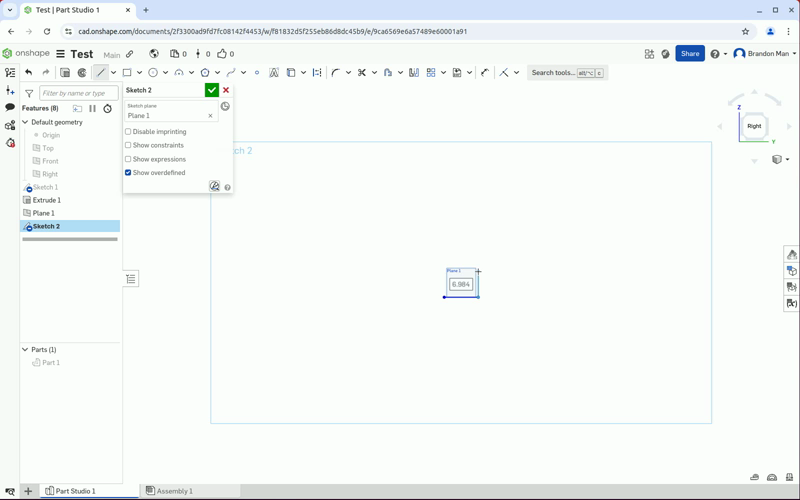
key_up(shift)
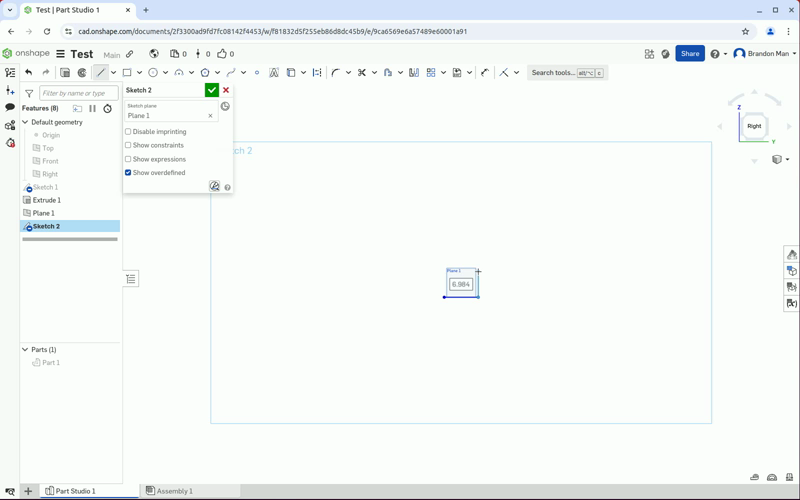
key_down(shift)
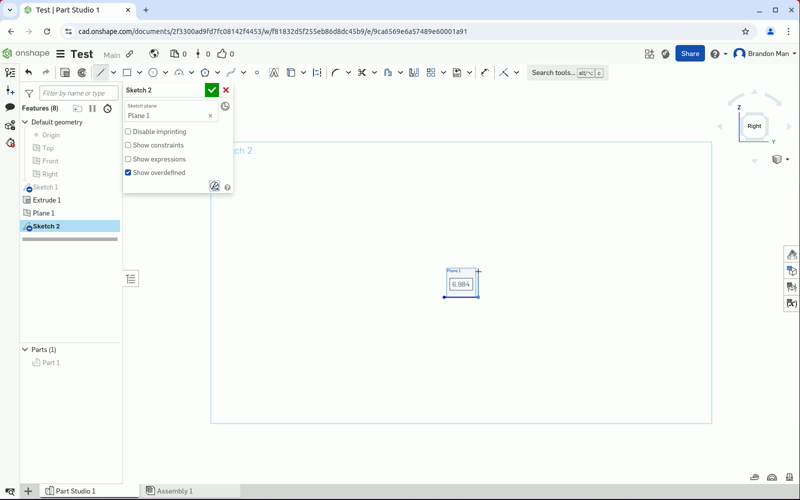
mouse_move(508, 271)
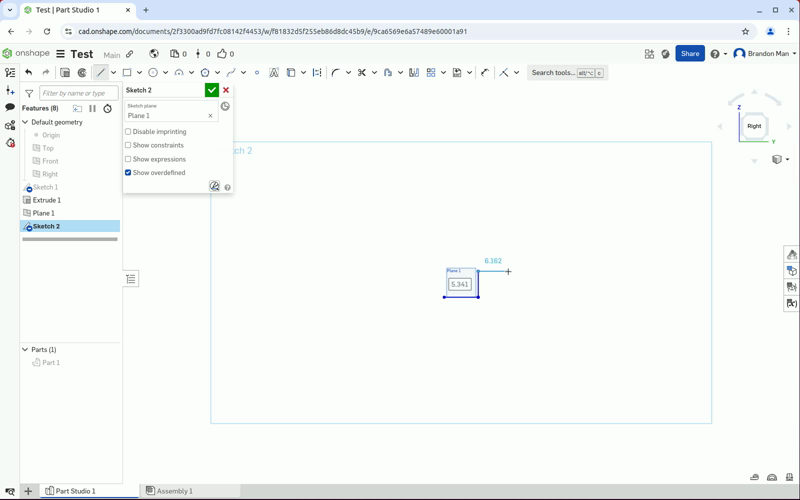
mouse_move(444, 271)
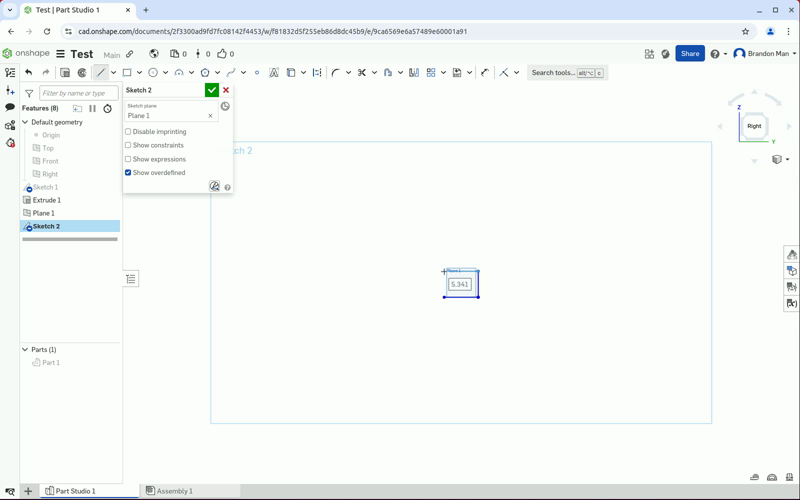
click(444, 271)
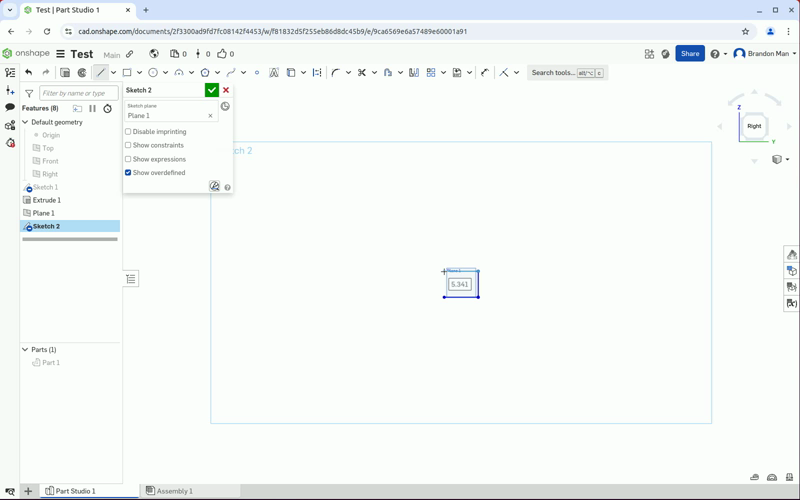
key_up(shift)
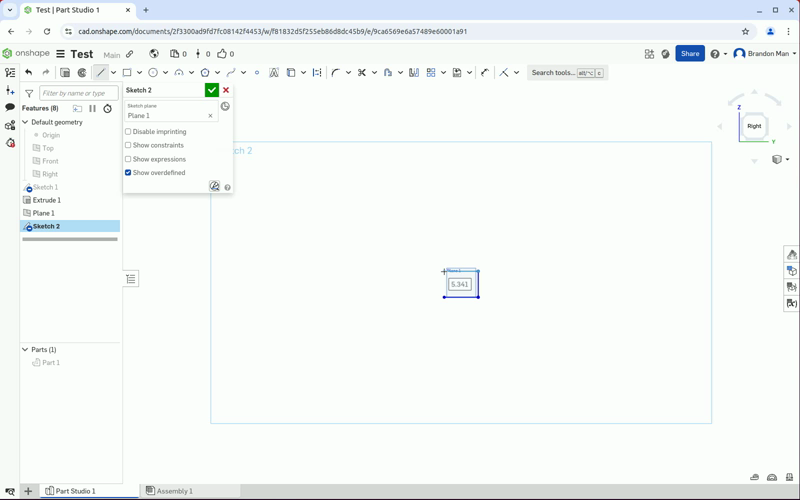
mouse_move(474, 271)
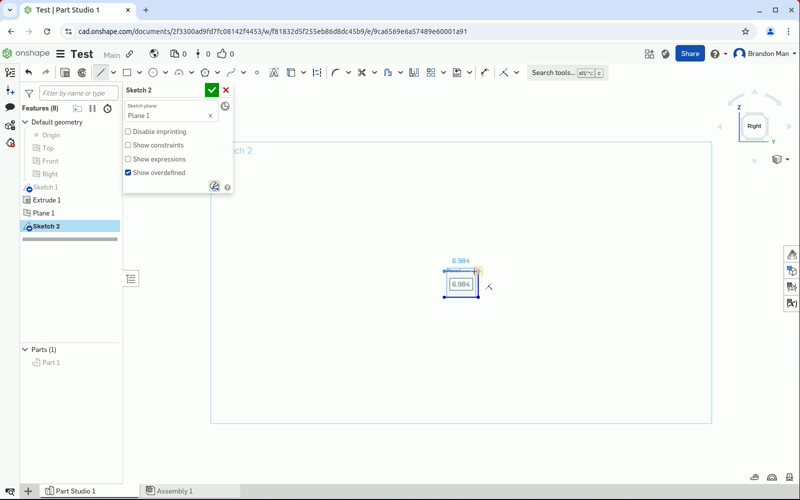
key_down(shift)
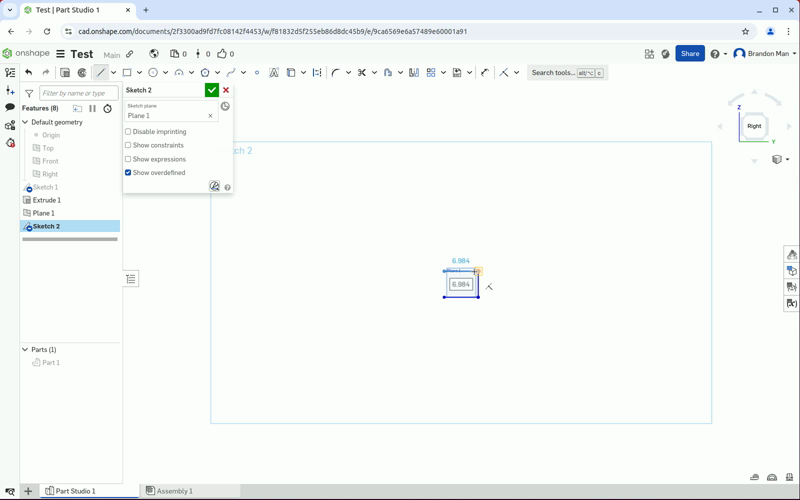
mouse_move(444, 297)
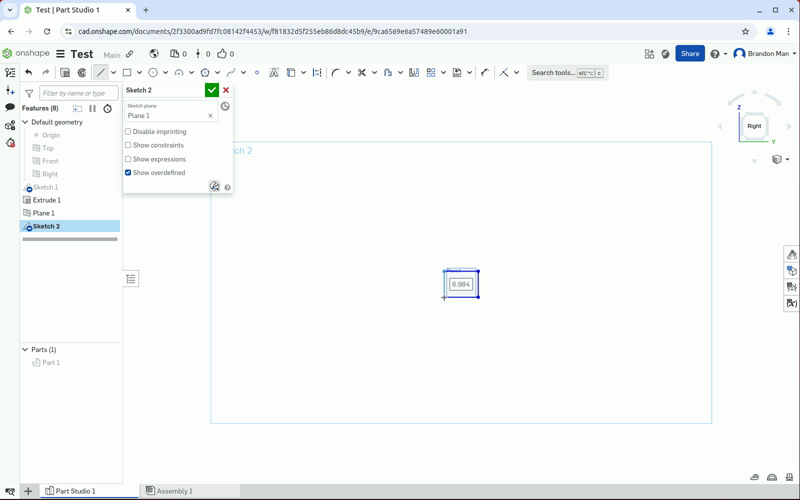
key_up(shift)
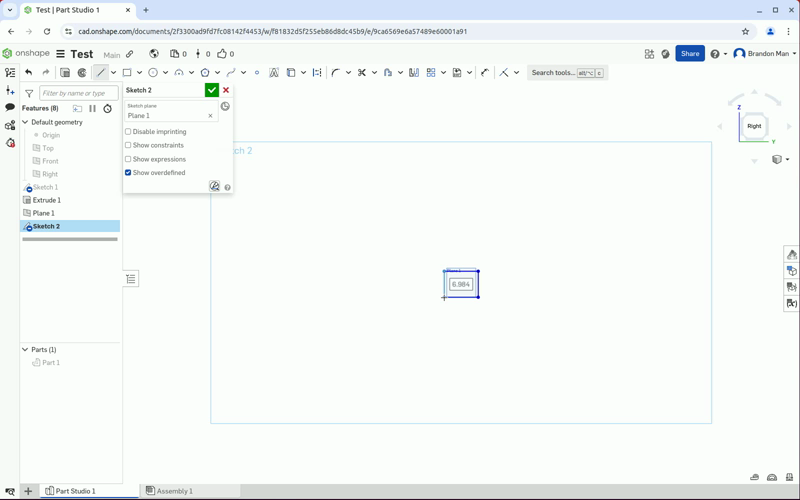
click(444, 297)
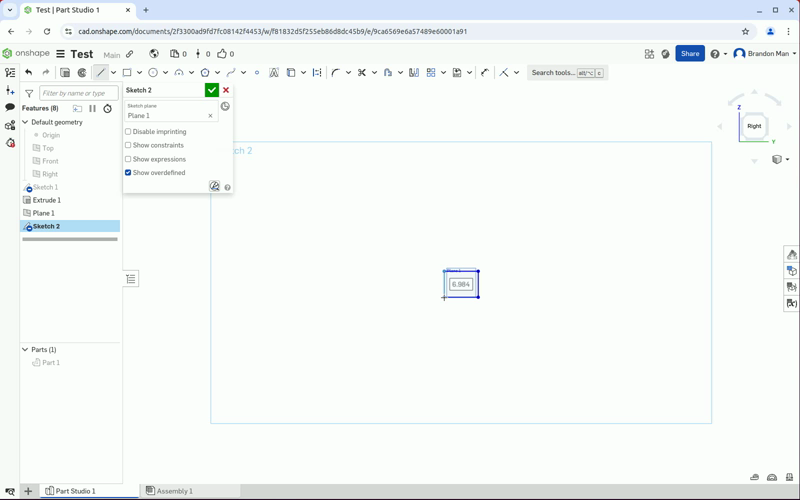
key(esc)
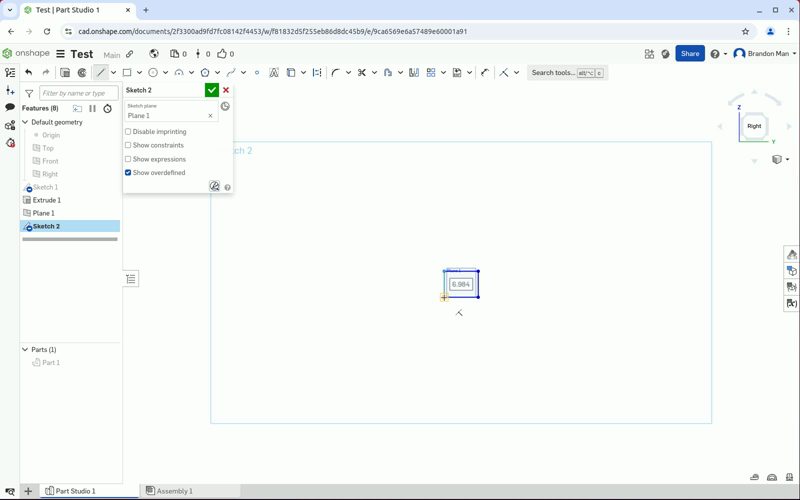
key(c)
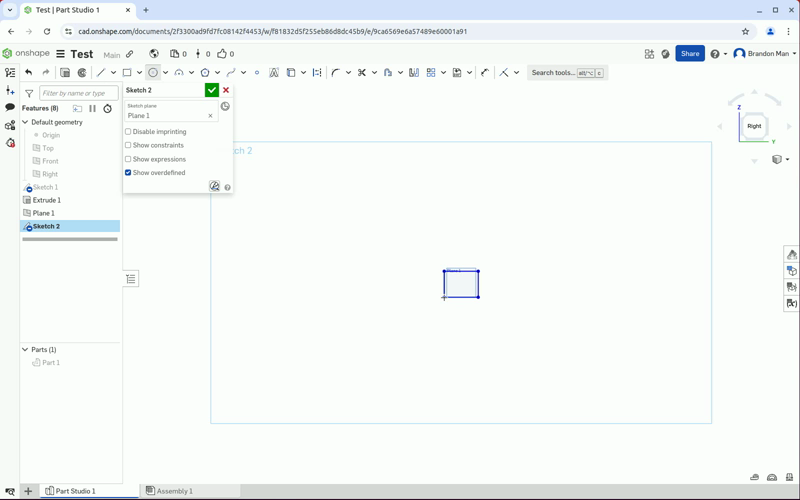
key_down(shift)
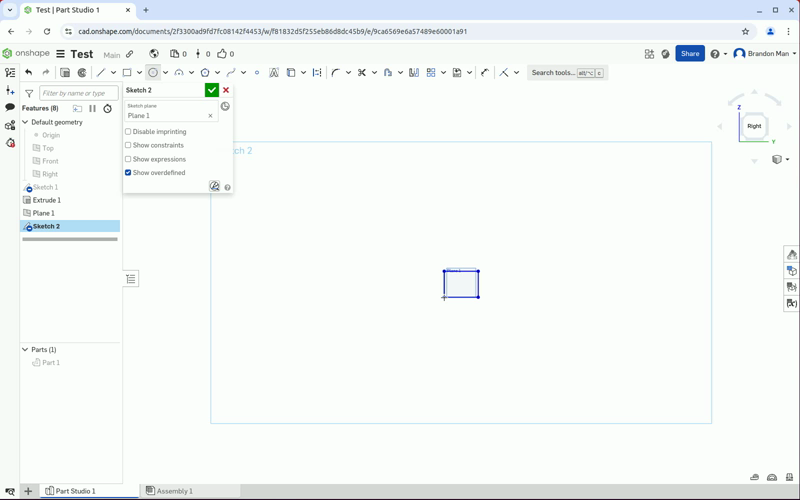
mouse_move(461, 292)
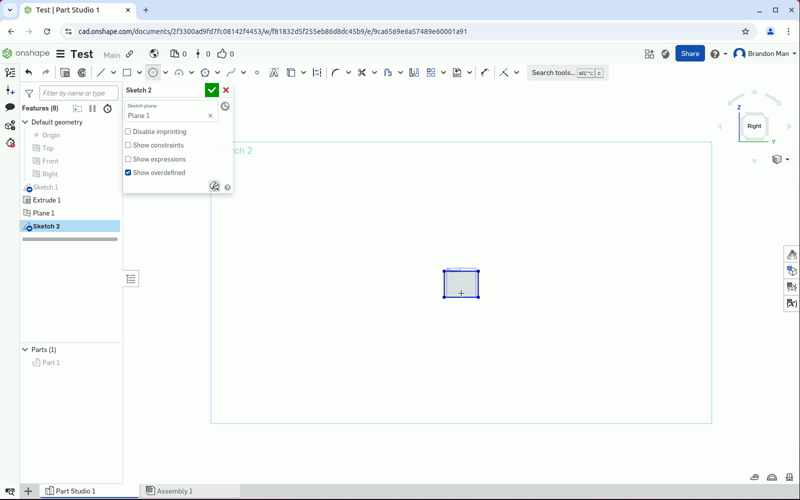
click(461, 292)
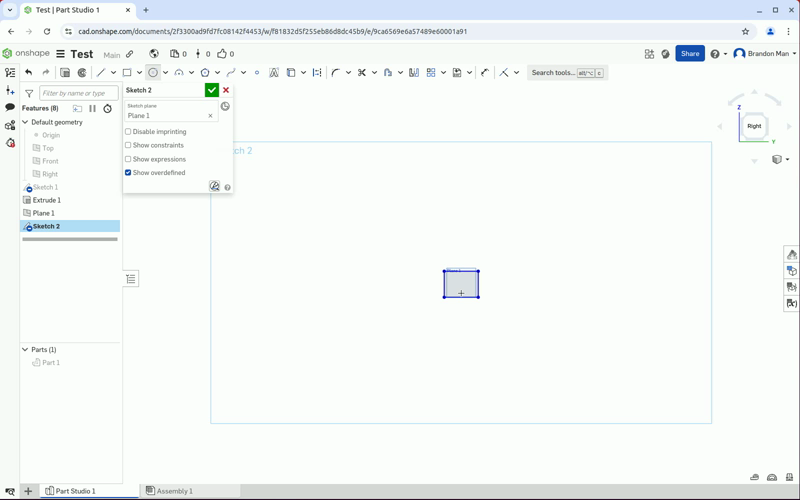
key_up(shift)
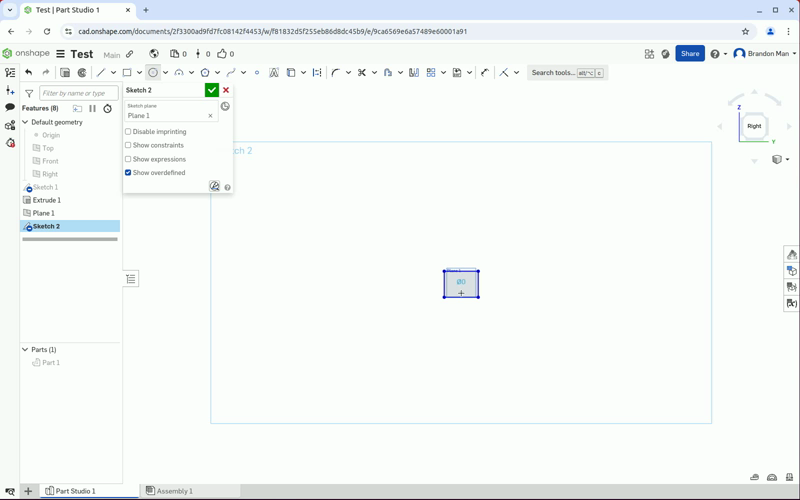
mouse_move(462, 292)
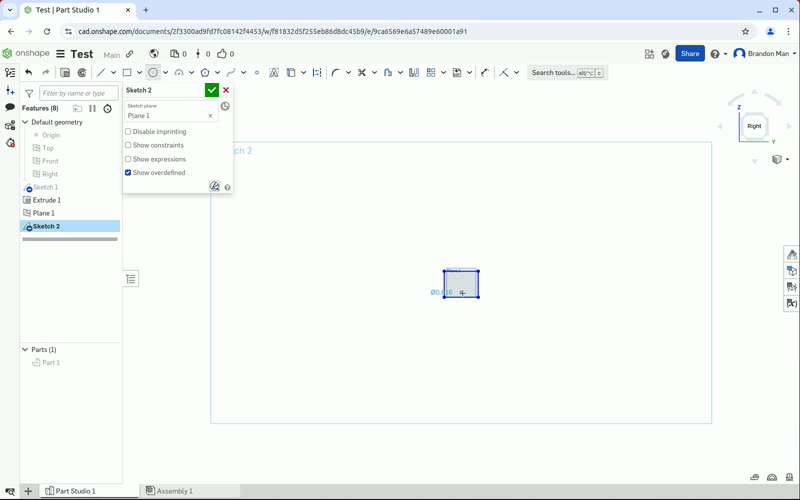
scroll(6)
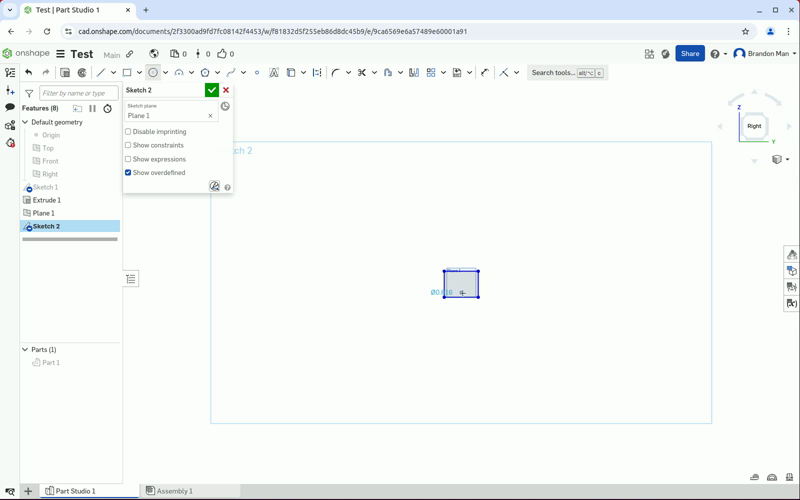
scroll(6)
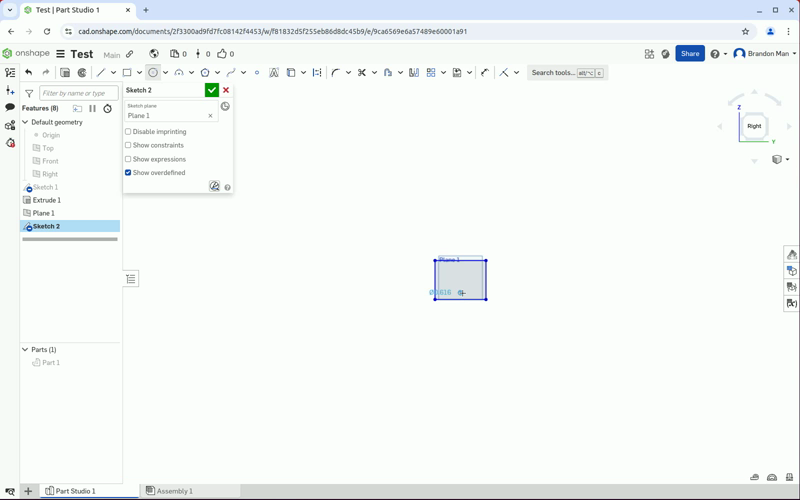
scroll(6)
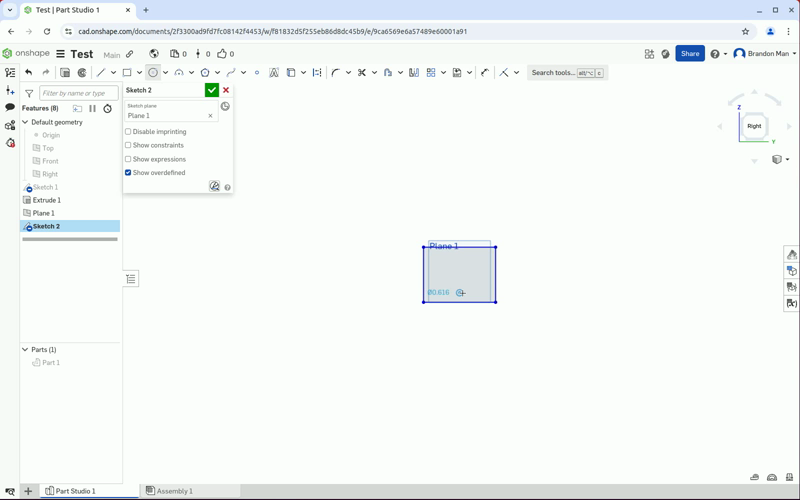
scroll(6)
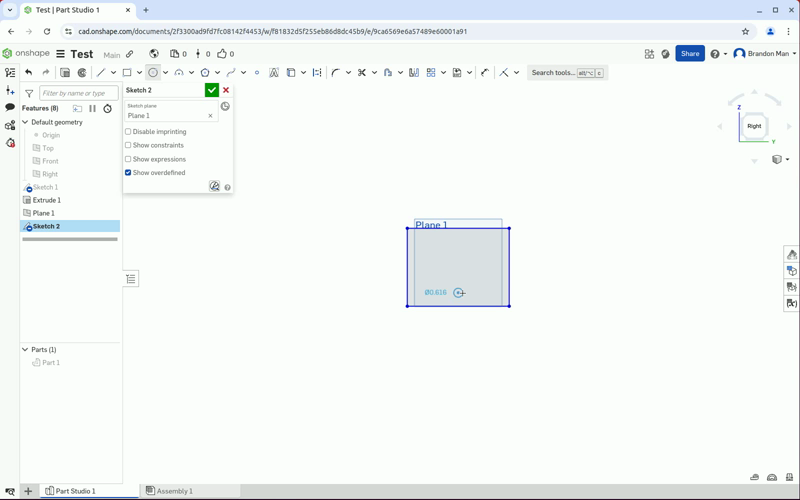
scroll(6)
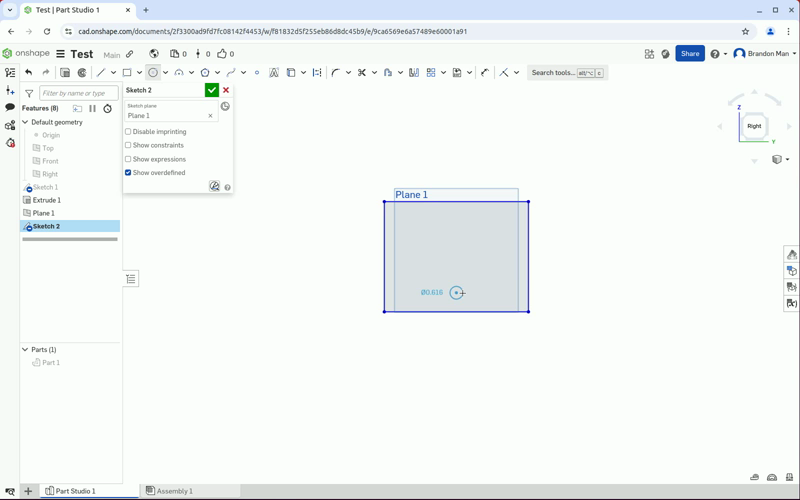
scroll(6)
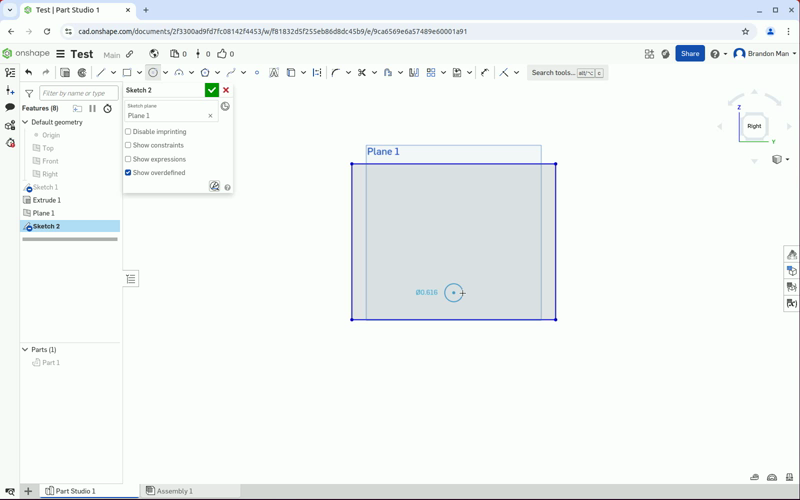
scroll(6)
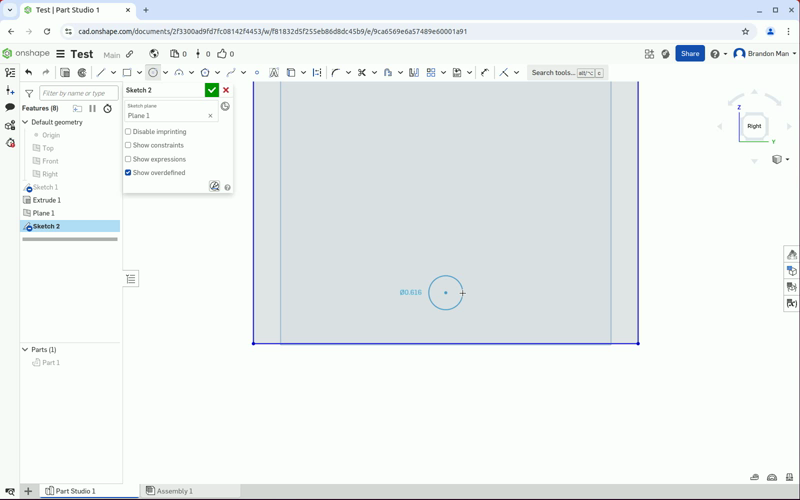
click(462, 292)
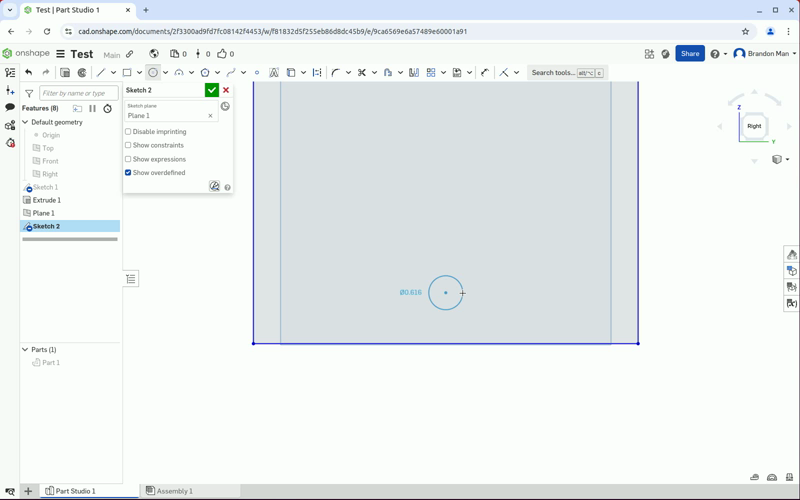
scroll(-6)
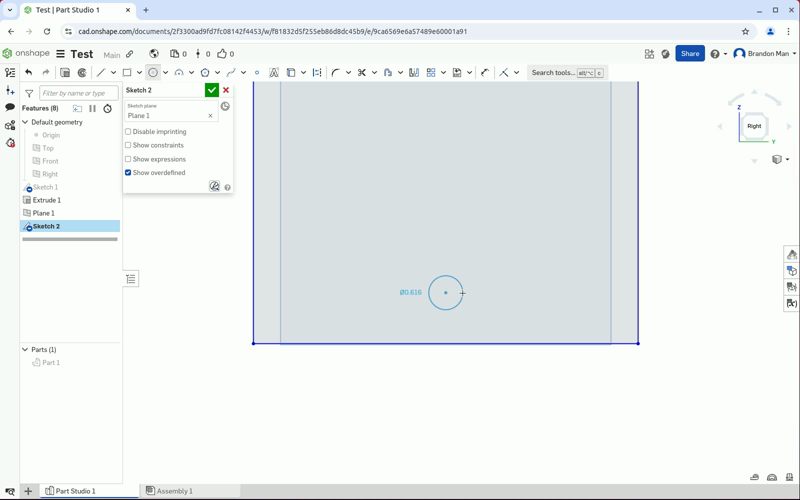
scroll(-6)
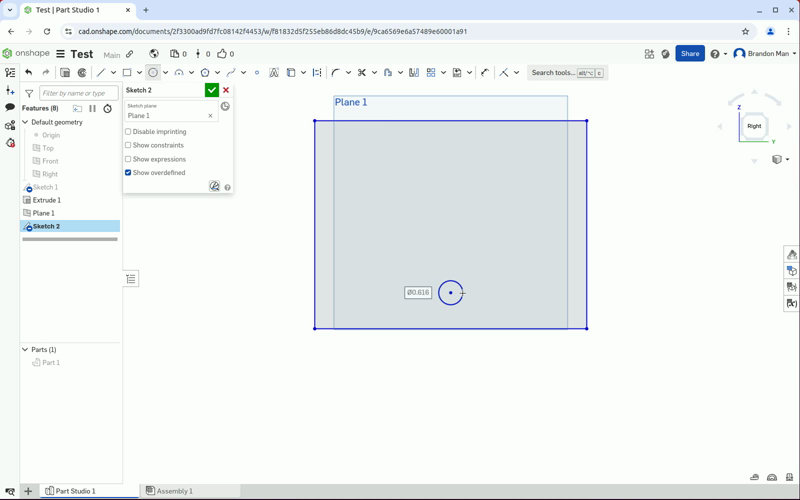
scroll(-6)
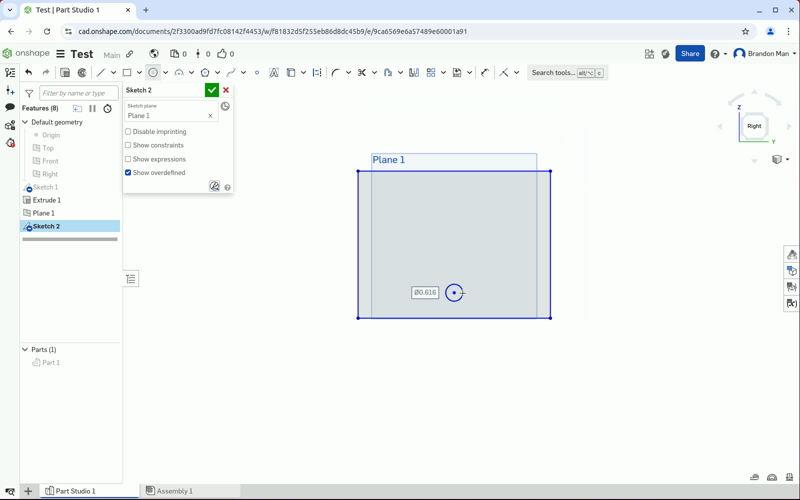
scroll(-6)
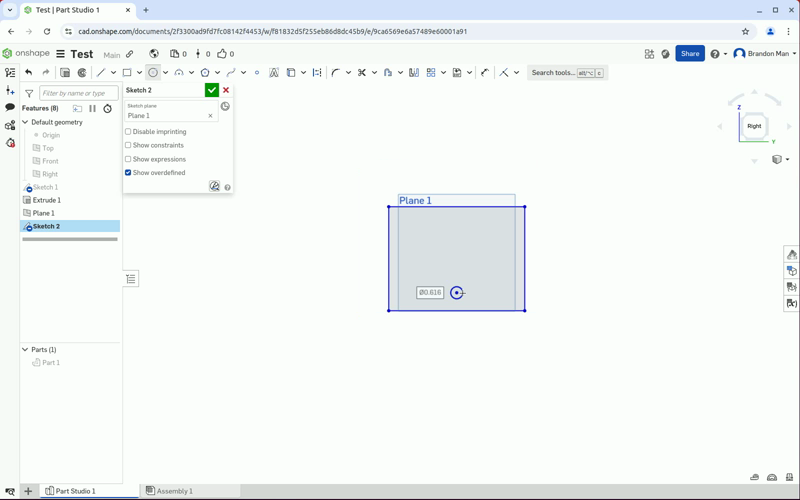
scroll(-6)
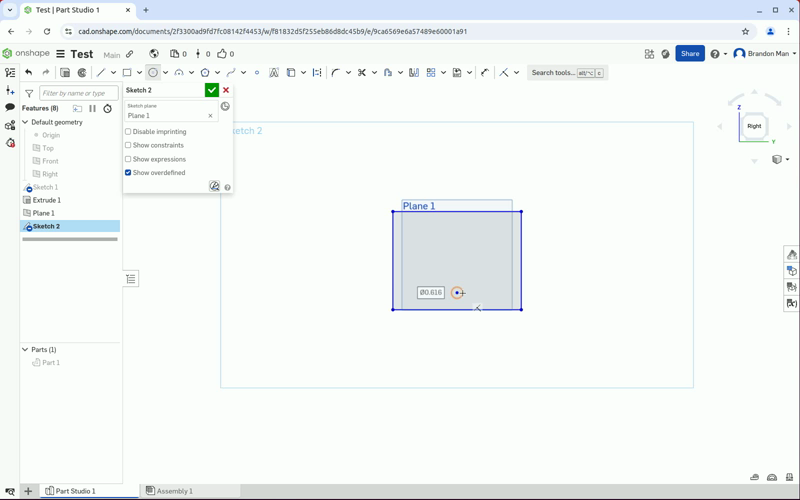
scroll(-6)
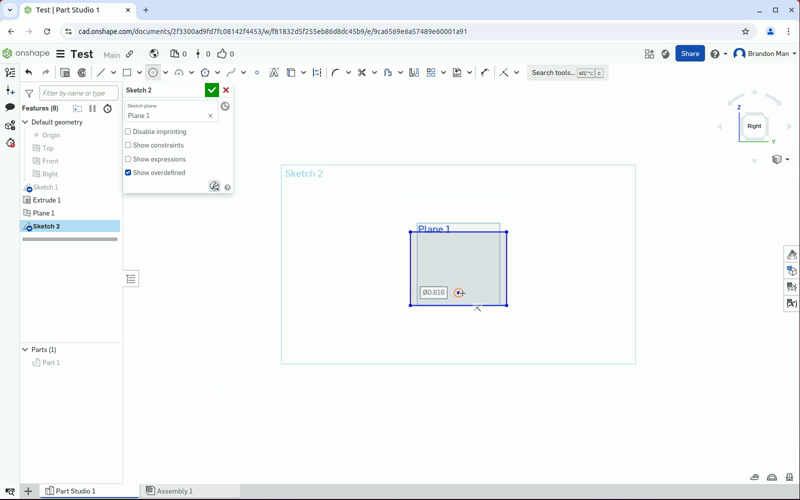
scroll(-6)
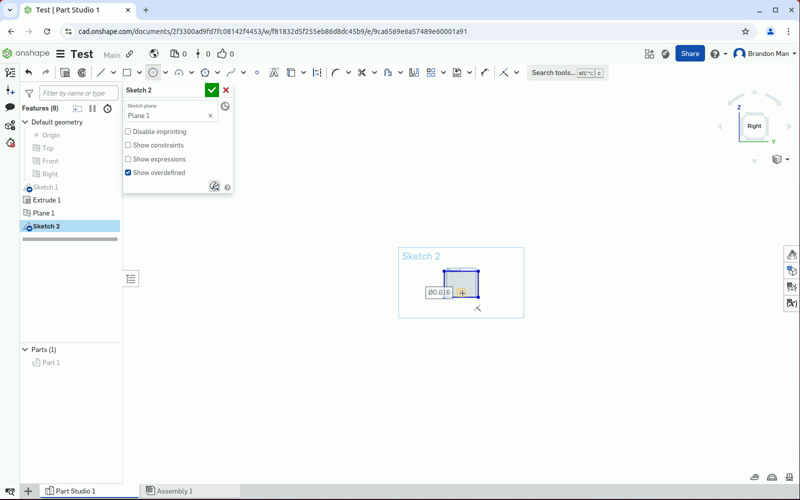
key(esc)
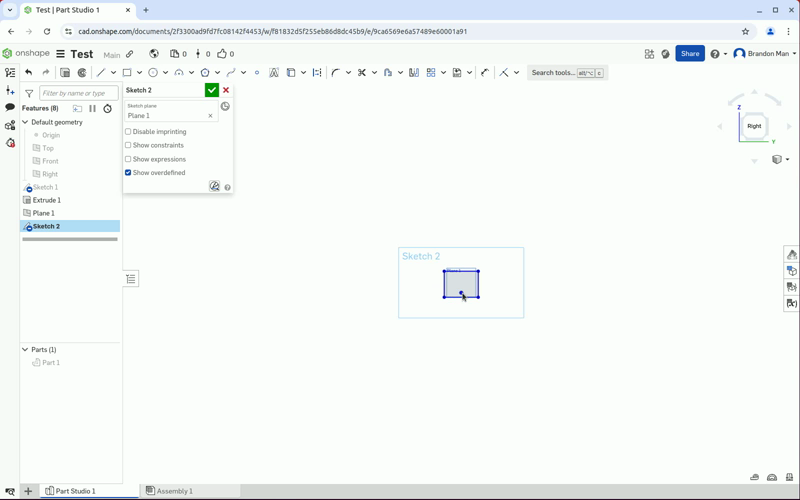
mouse_move(456, 274)
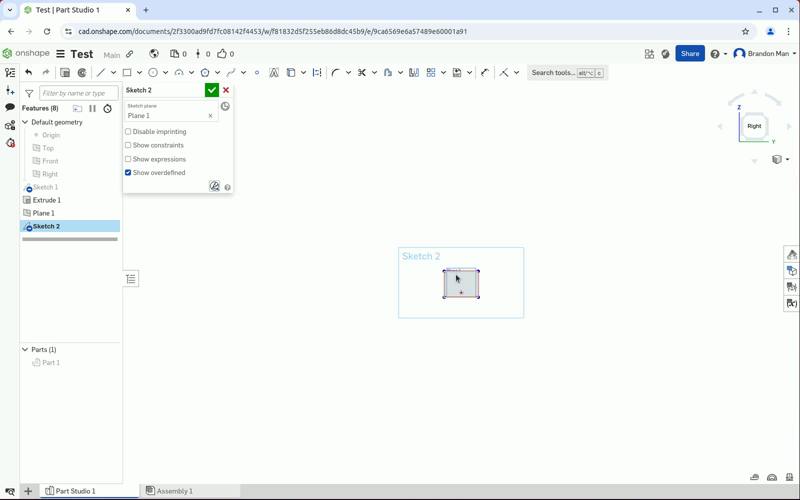
scroll(6)
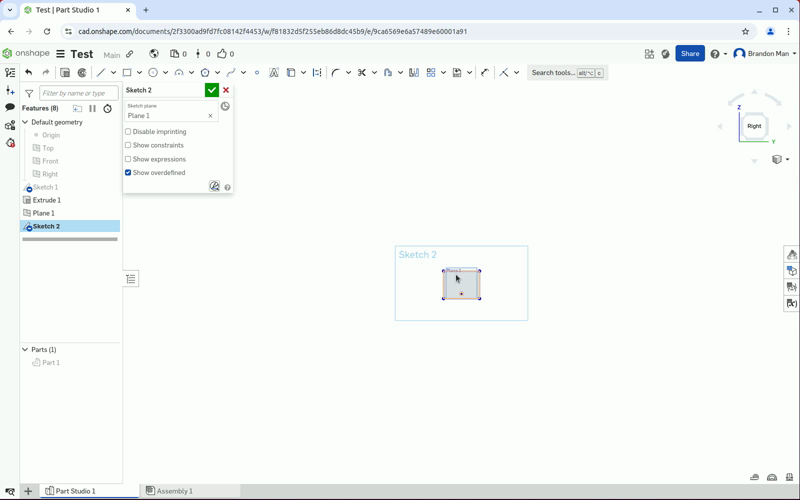
scroll(6)
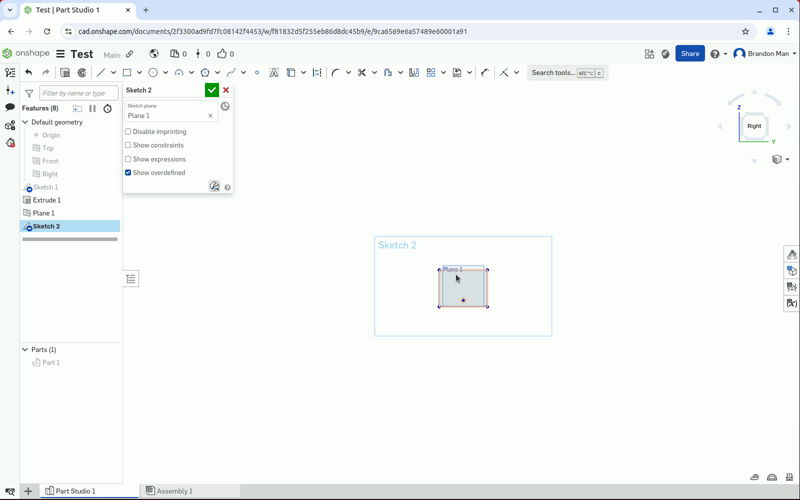
scroll(6)
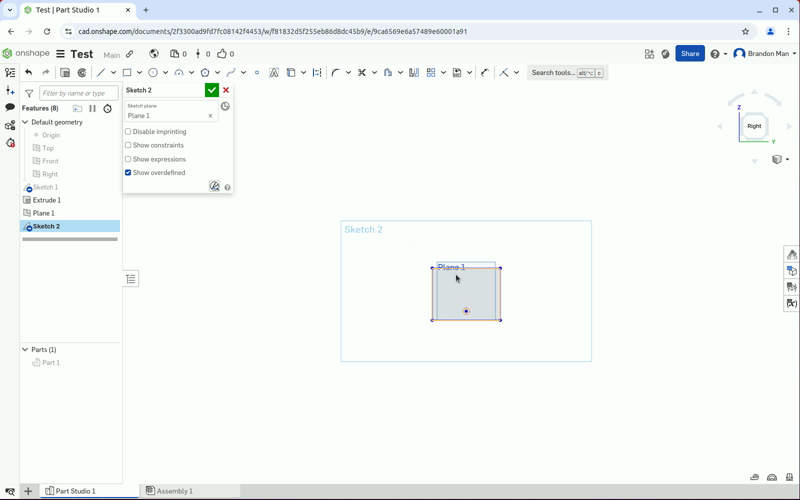
scroll(6)
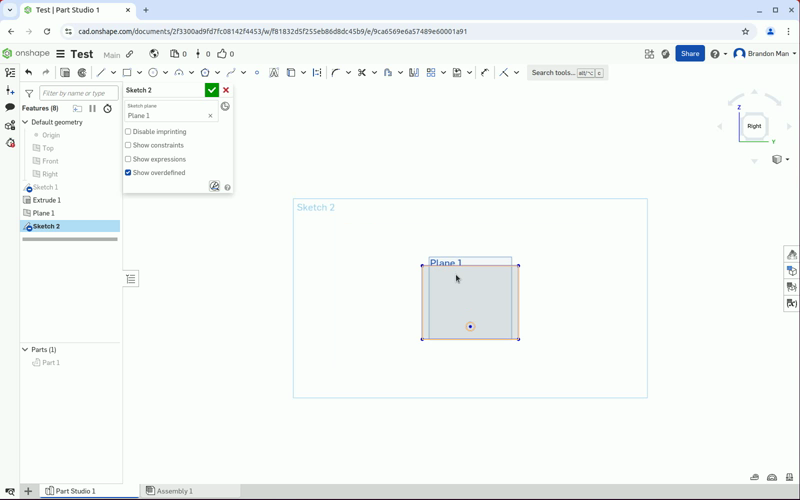
scroll(6)
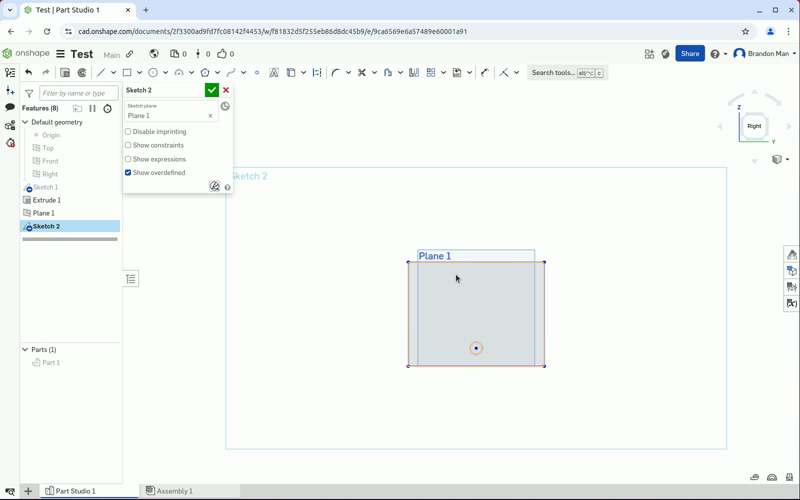
scroll(6)
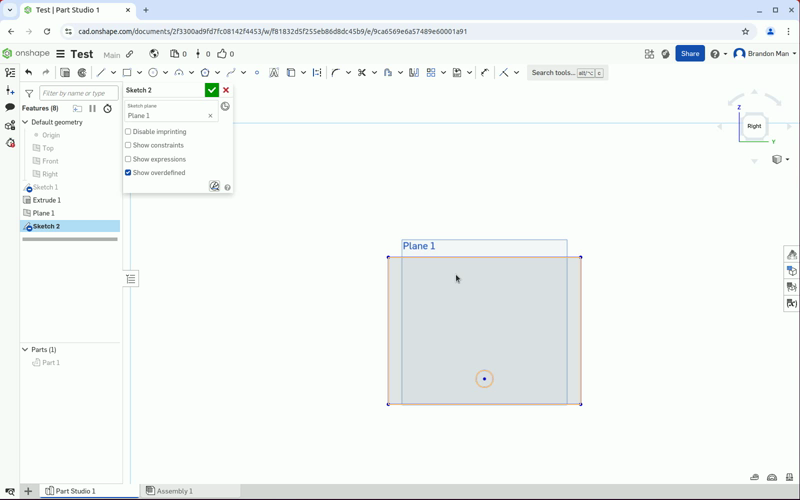
scroll(6)
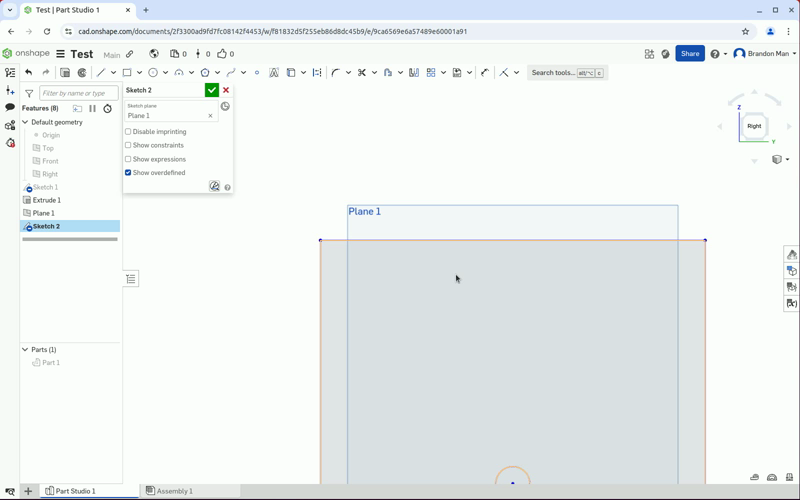
click(456, 274)
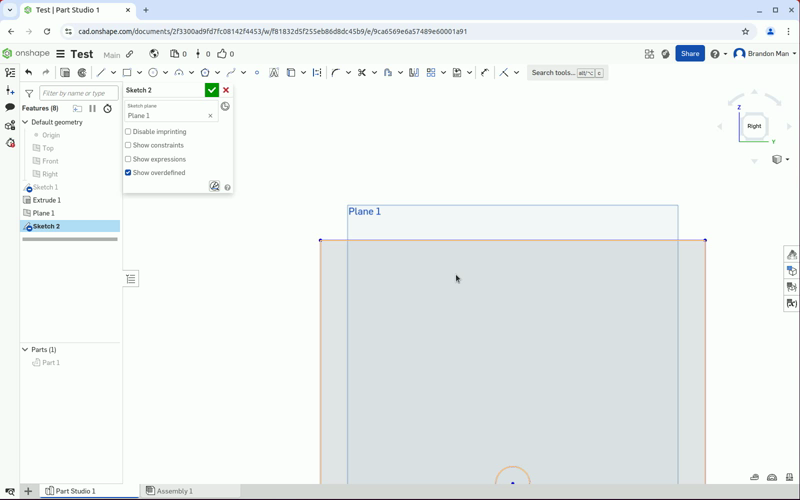
scroll(-6)
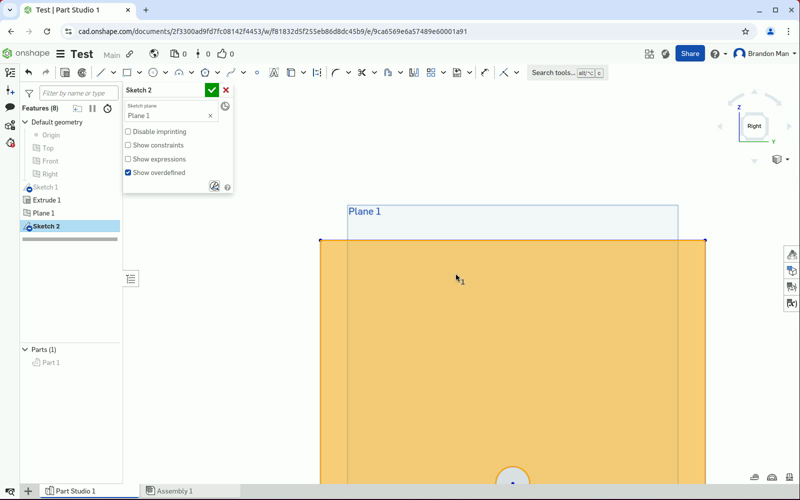
scroll(-6)
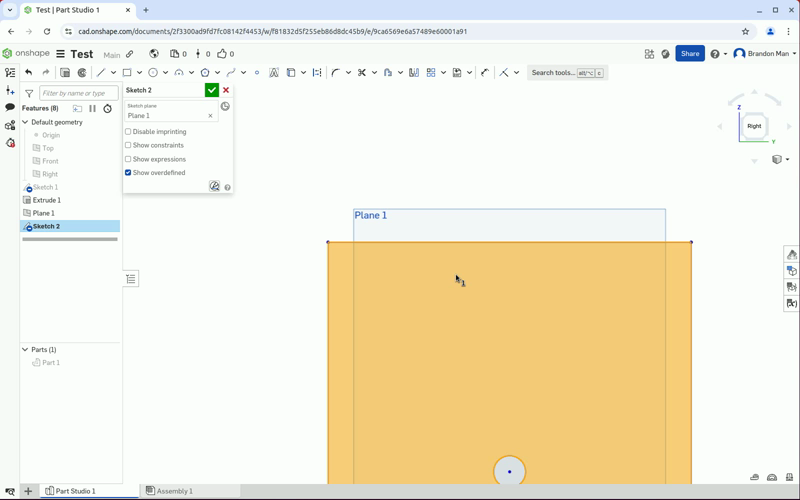
scroll(-6)
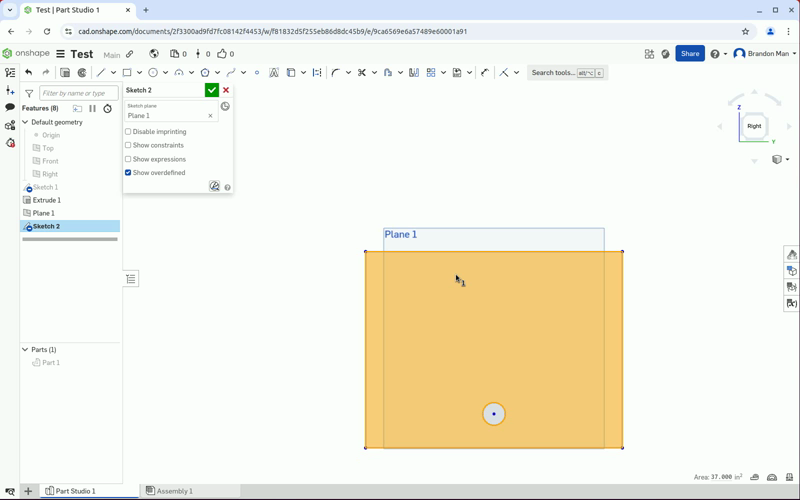
scroll(-6)
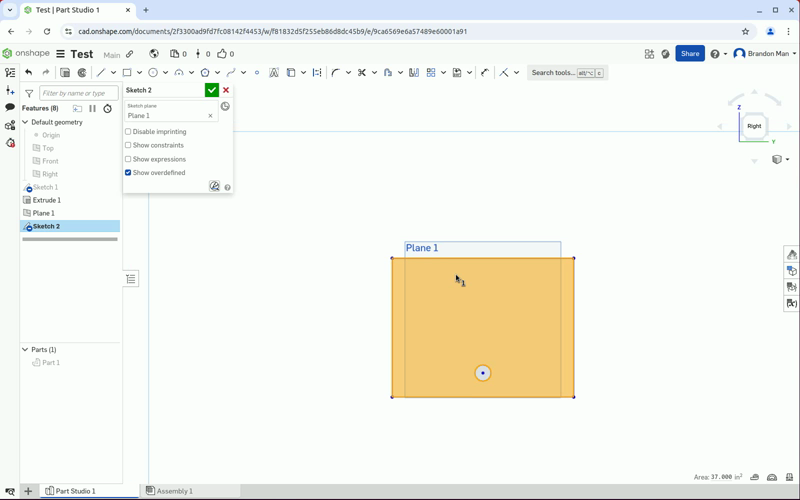
scroll(-6)
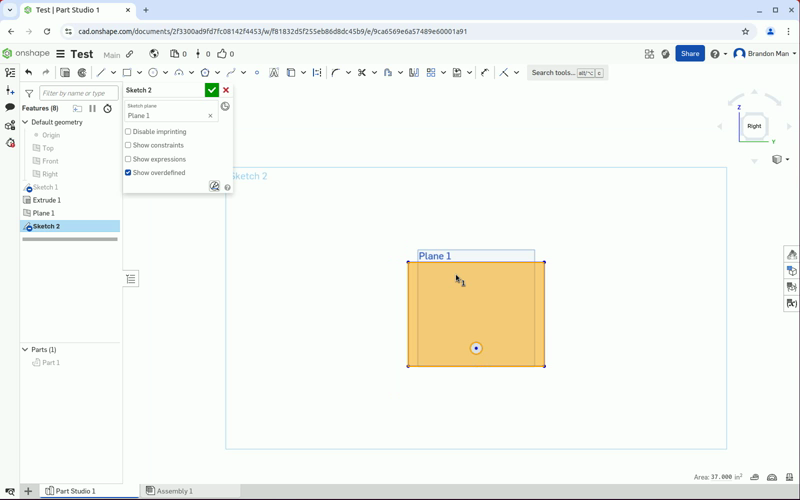
scroll(-6)
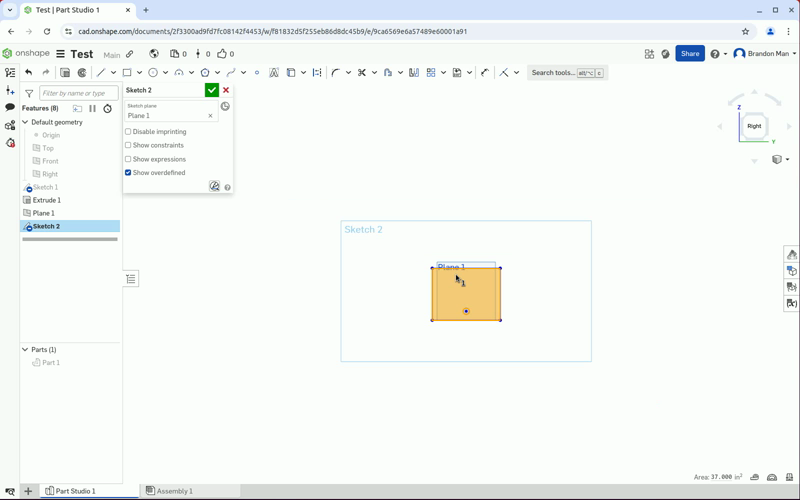
scroll(-6)
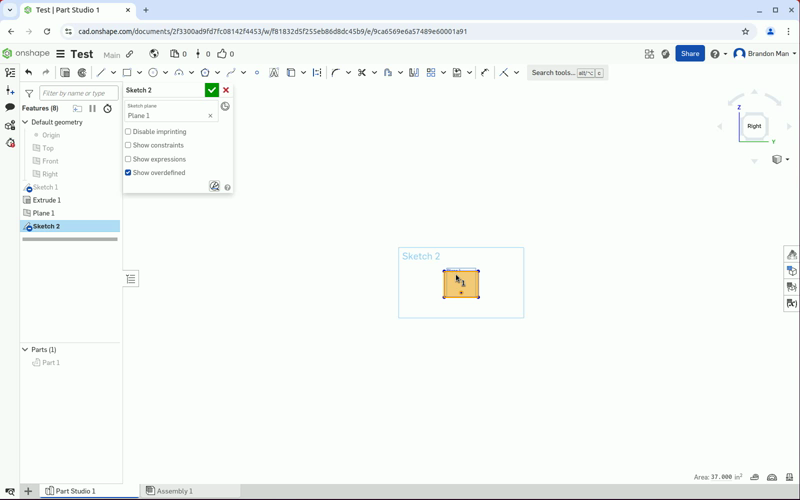
mouse_move(73, 352)
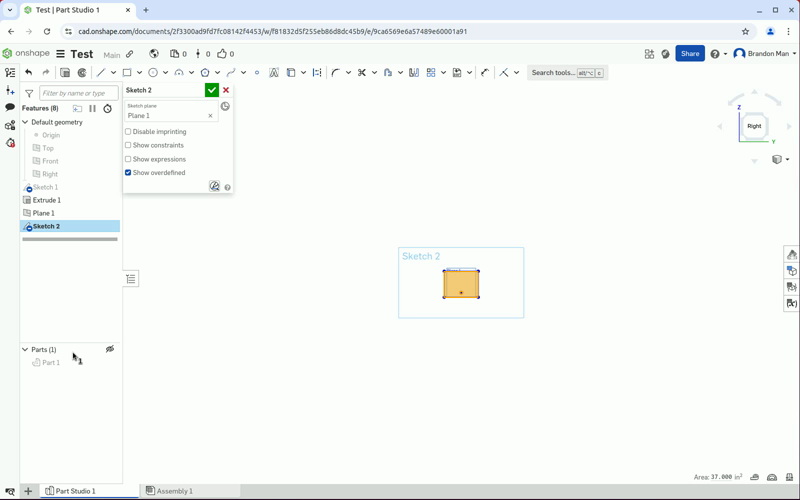
key(shift+y)
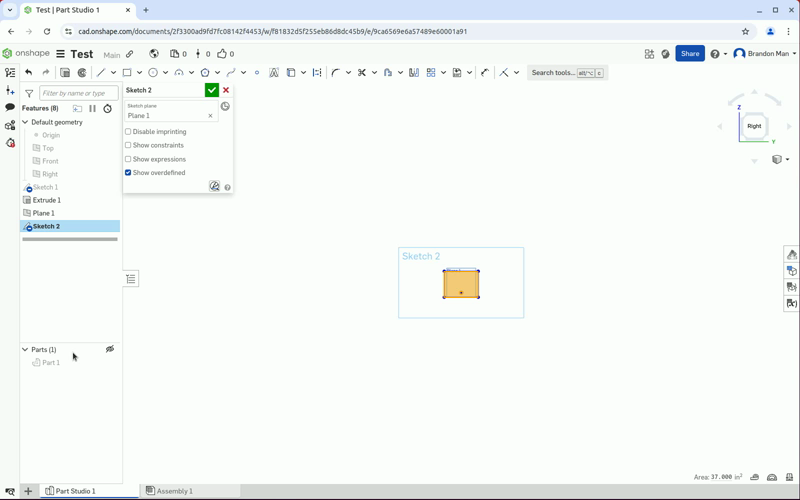
key(shift+e)
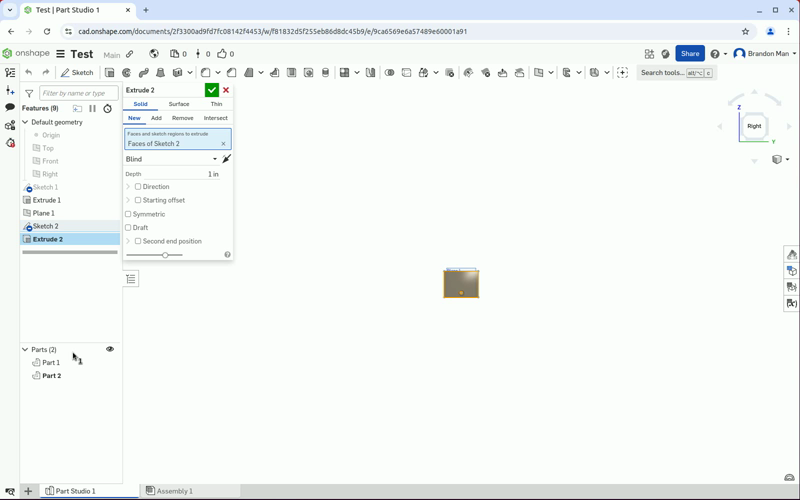
mouse_move(143, 106)
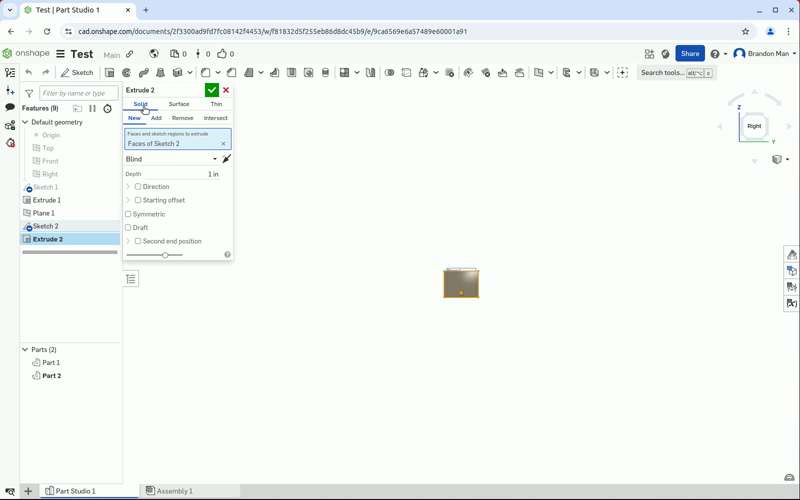
click(143, 106)
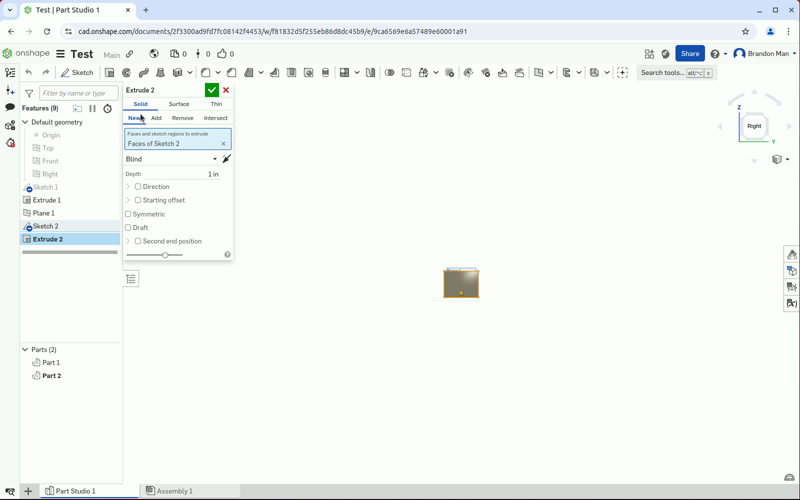
mouse_move(137, 120)
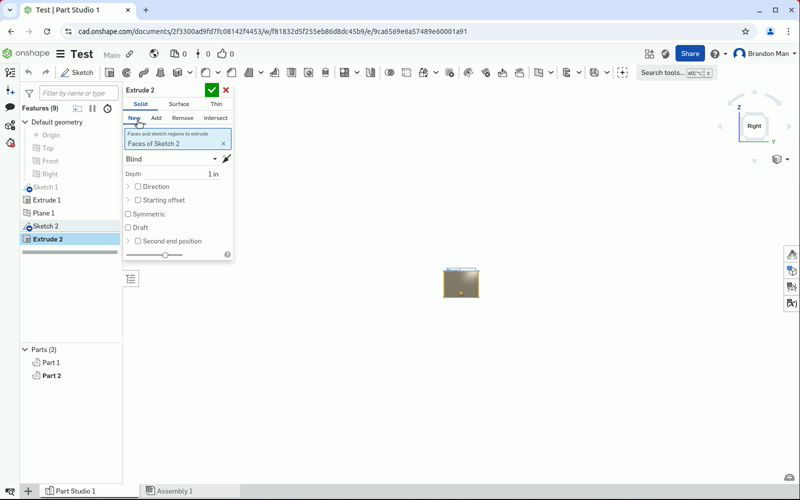
click(137, 120)
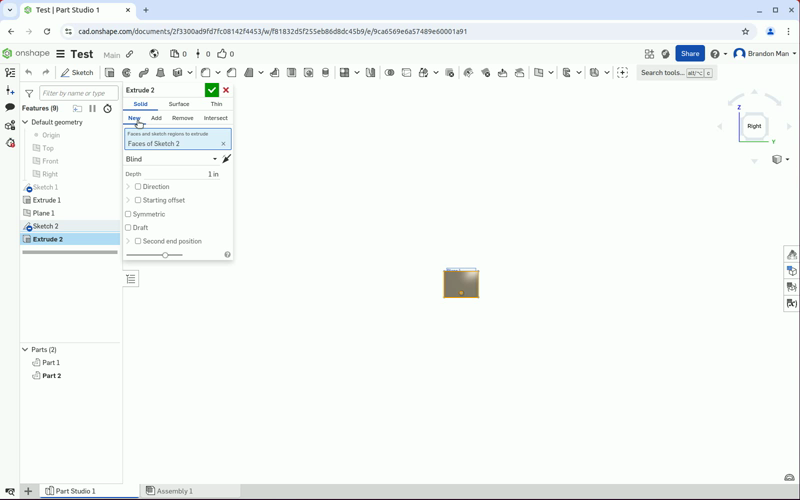
key(tab, 4)
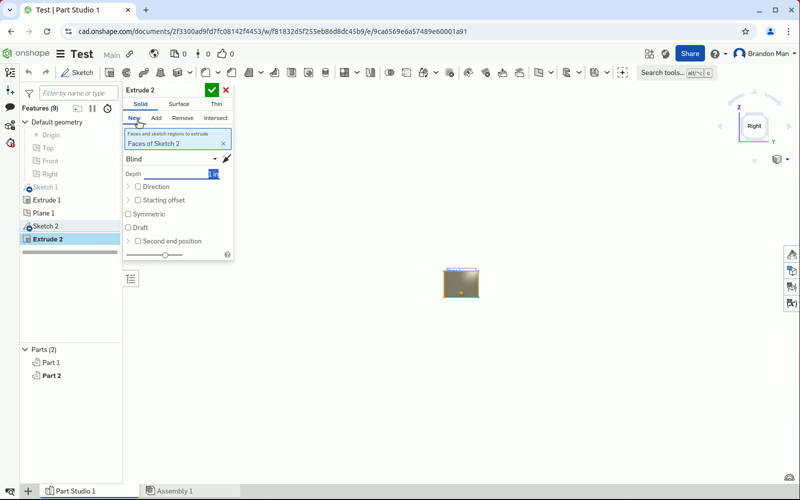
text(0.963)
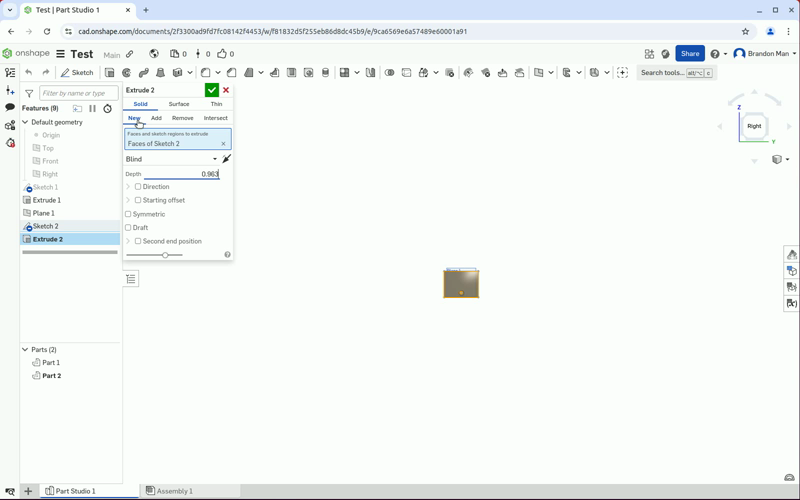
key(enter)
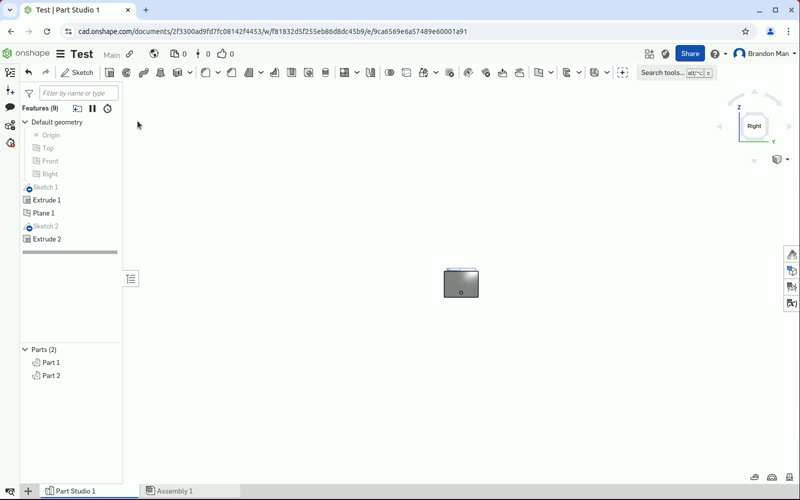
key(shift+h)
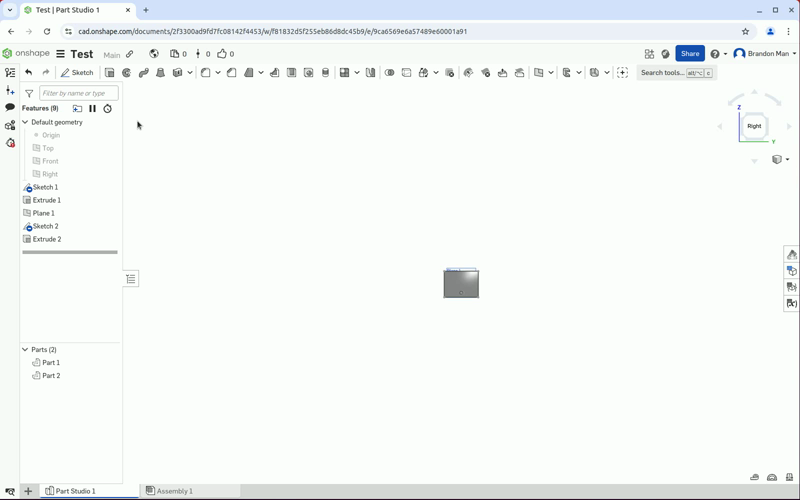
key(shift+h)
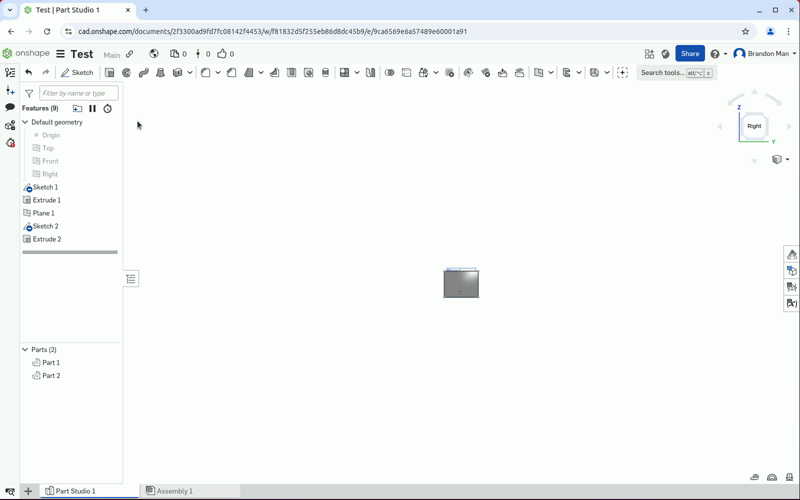
key(shift+7)
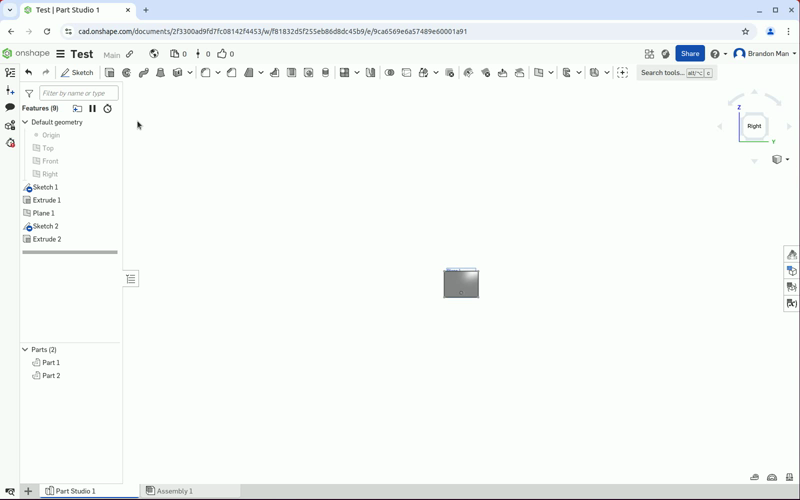
key(right, 2)
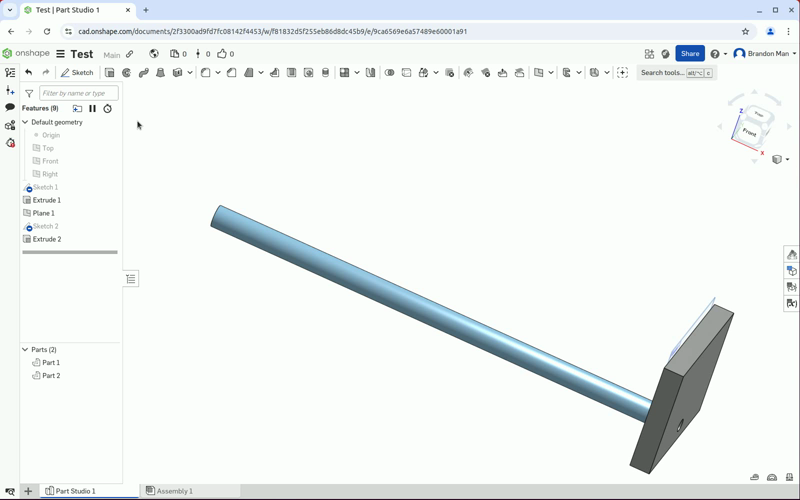
key(down, 2)
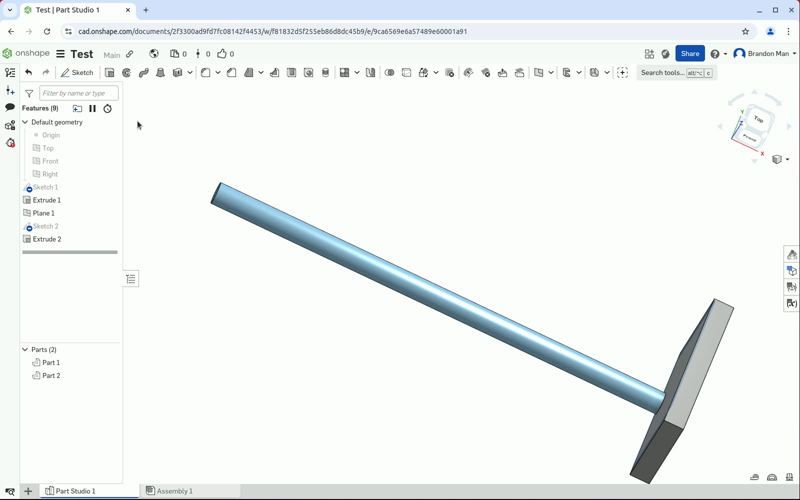
key(up, 2)
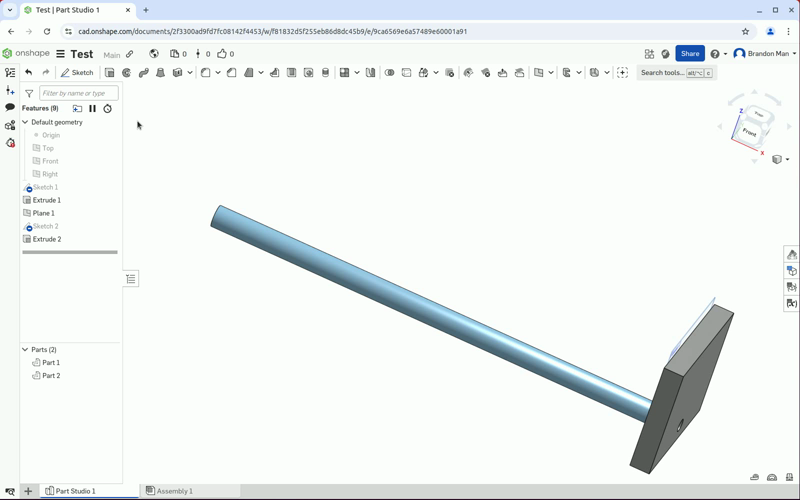
key(left, 2)
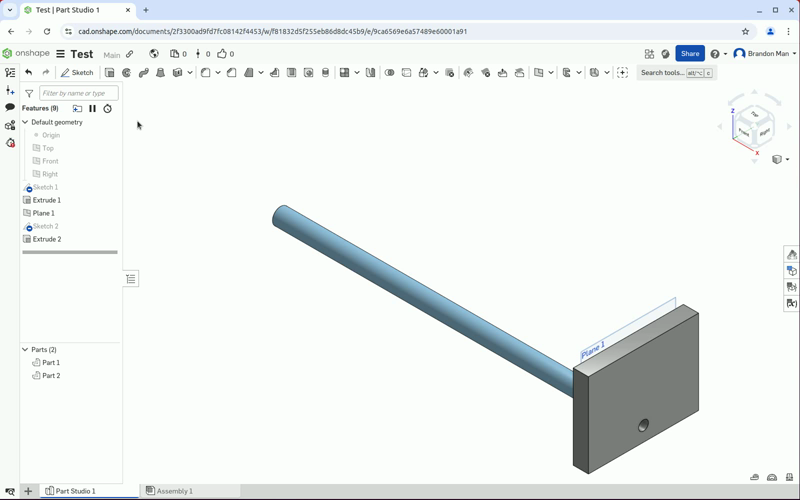
mouse_move(73, 189)
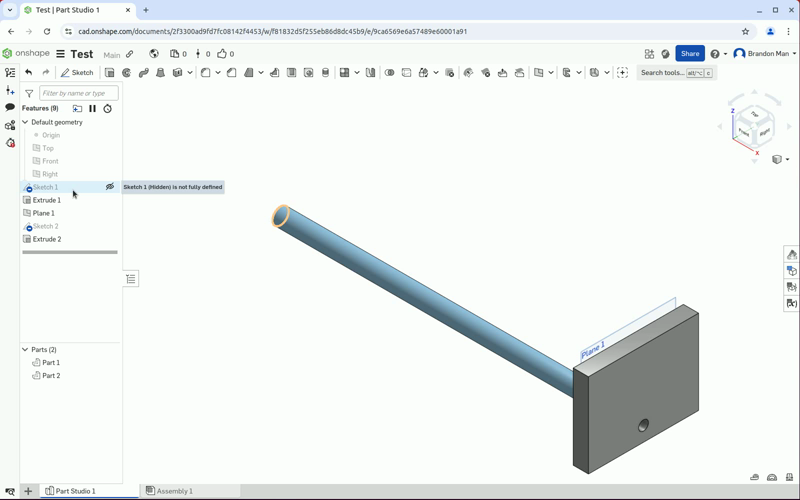
click(73, 189)